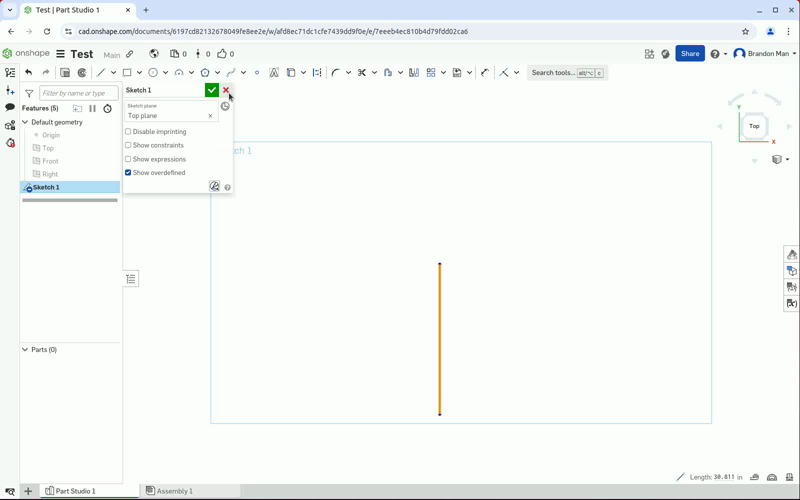
key(shift+h)
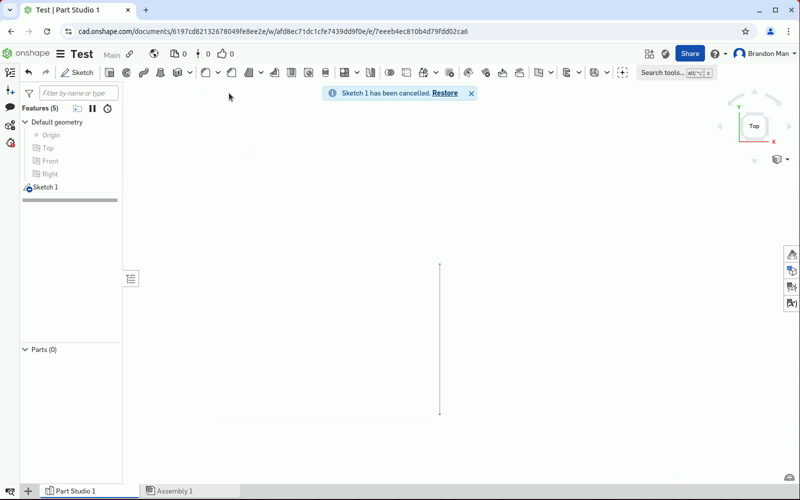
key(shift+s)
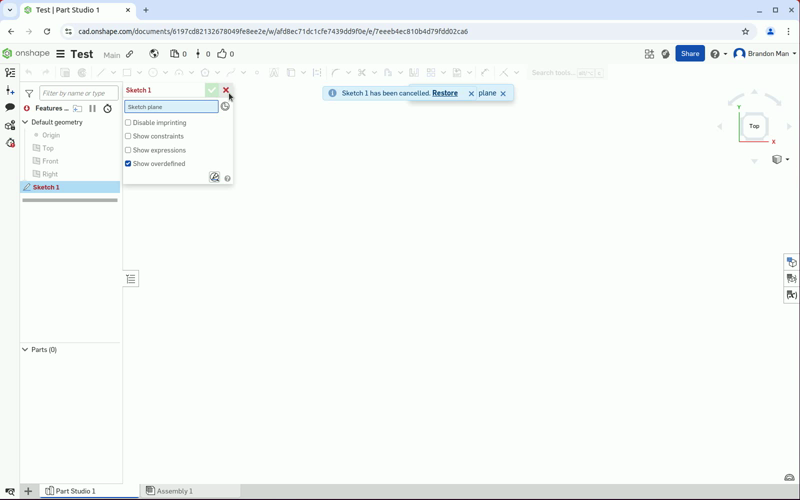
mouse_move(73, 150)
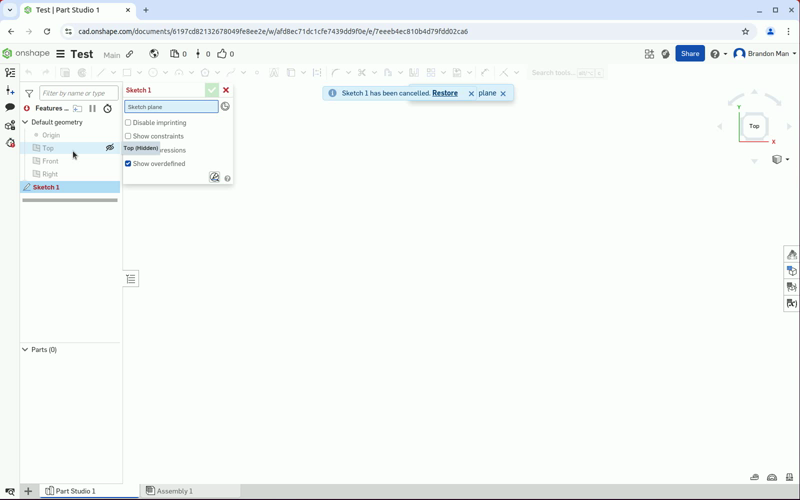
click(73, 150)
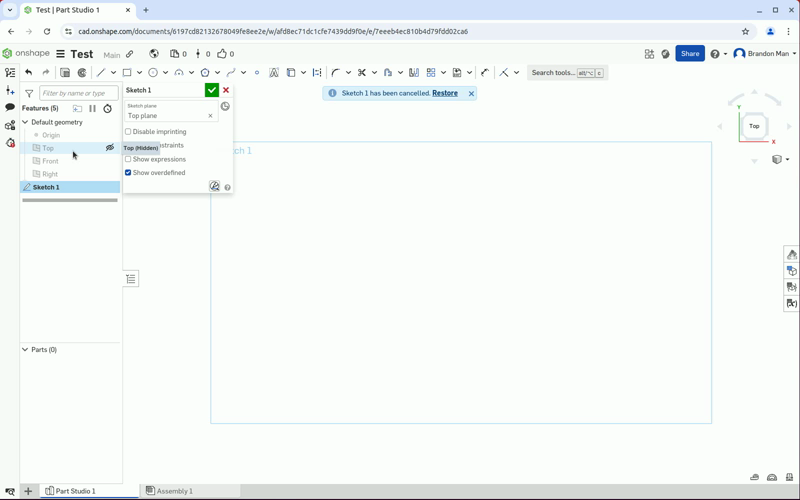
mouse_move(73, 352)
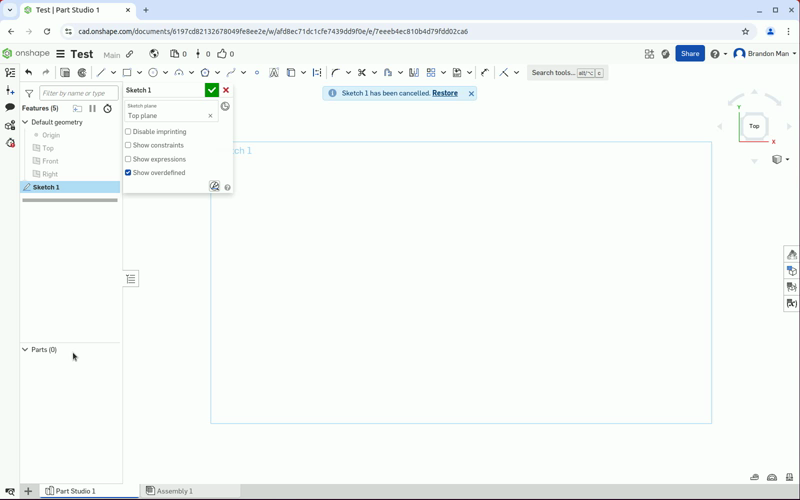
key(y)
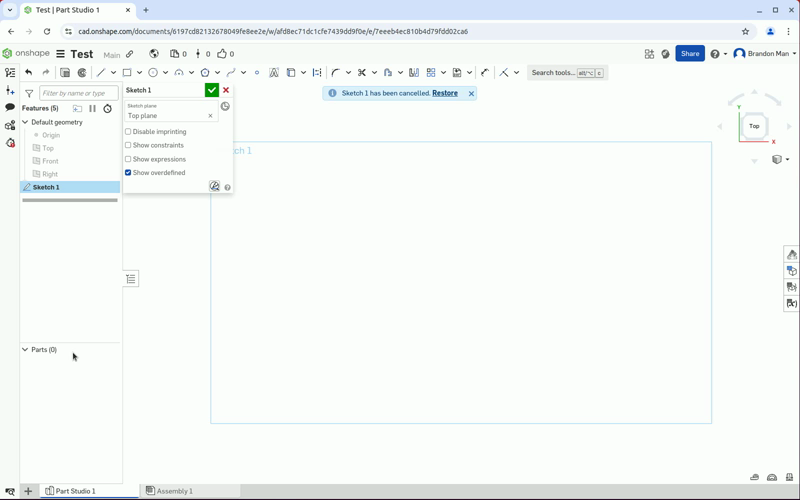
key(l)
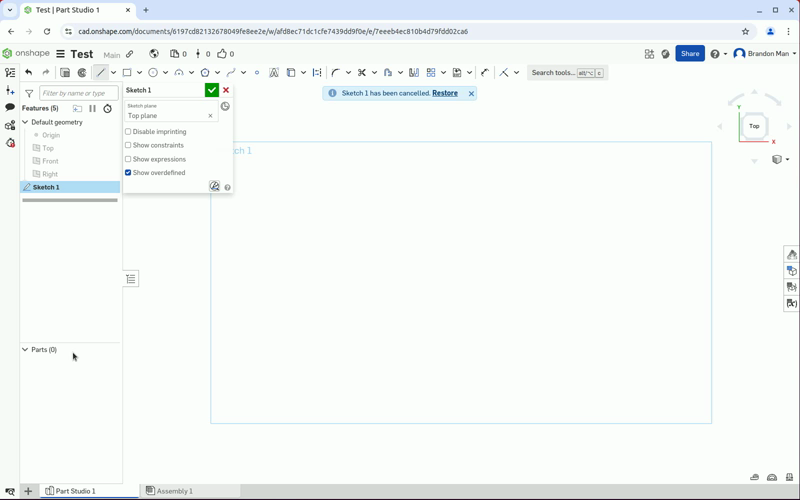
key_down(shift)
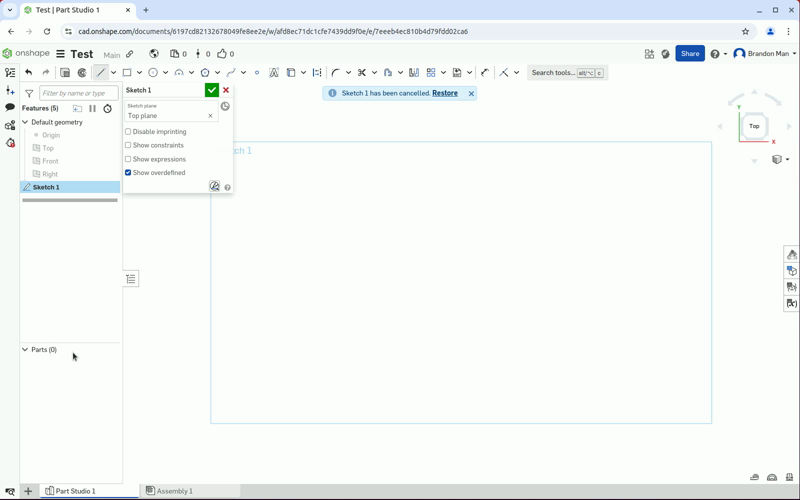
mouse_move(417, 319)
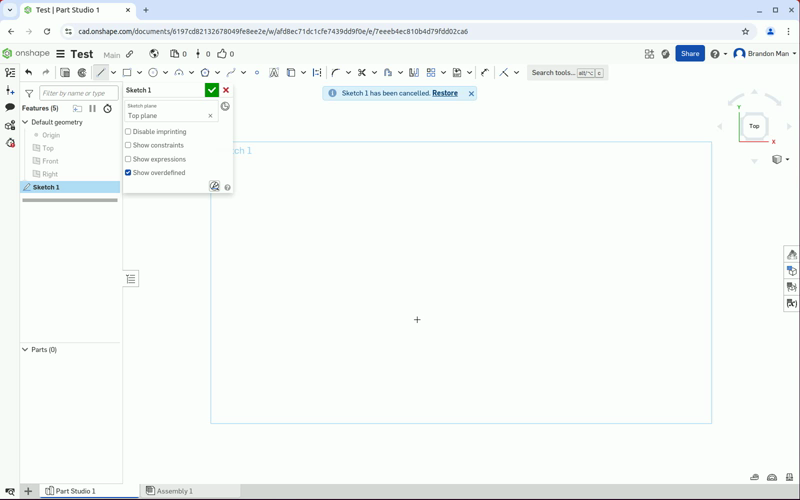
click(417, 319)
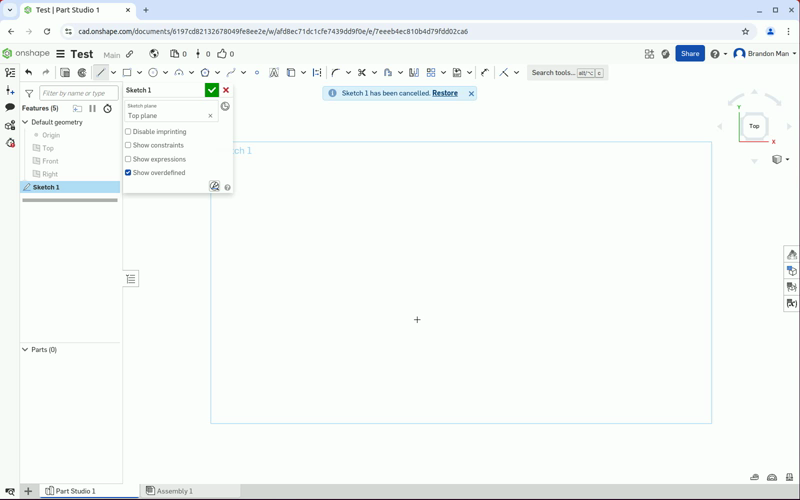
key_up(shift)
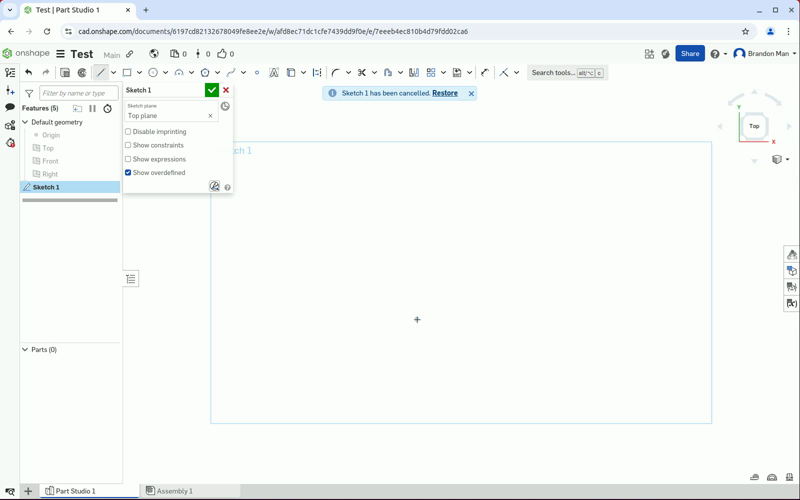
key_down(shift)
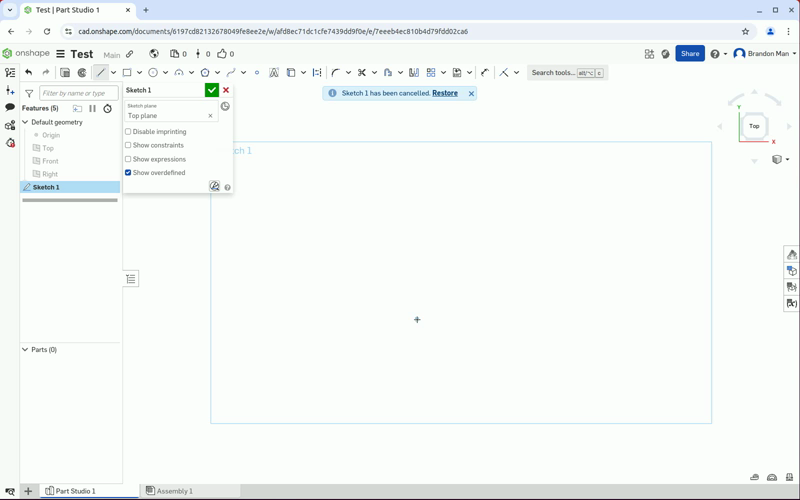
mouse_move(504, 319)
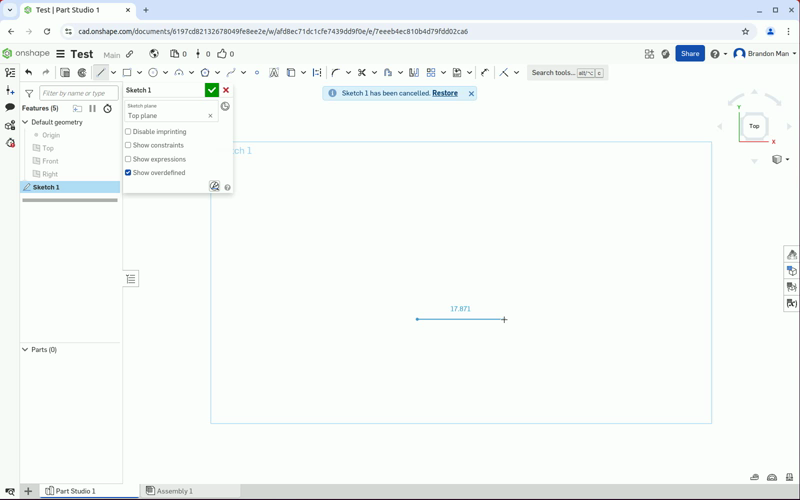
click(504, 319)
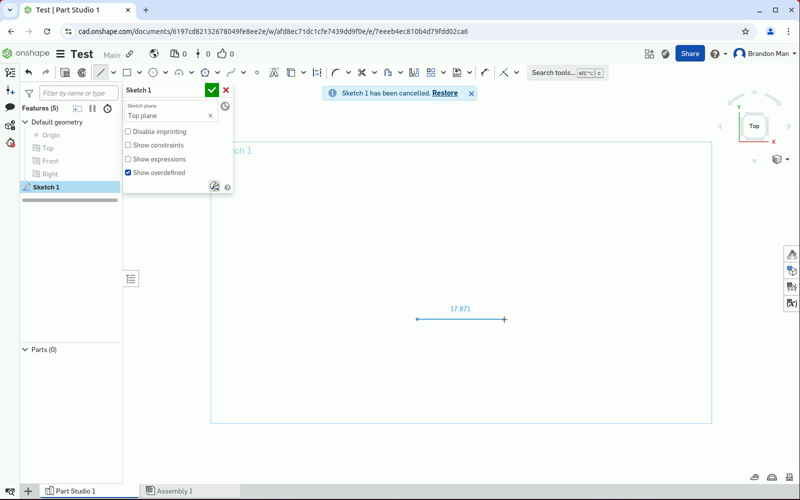
key_up(shift)
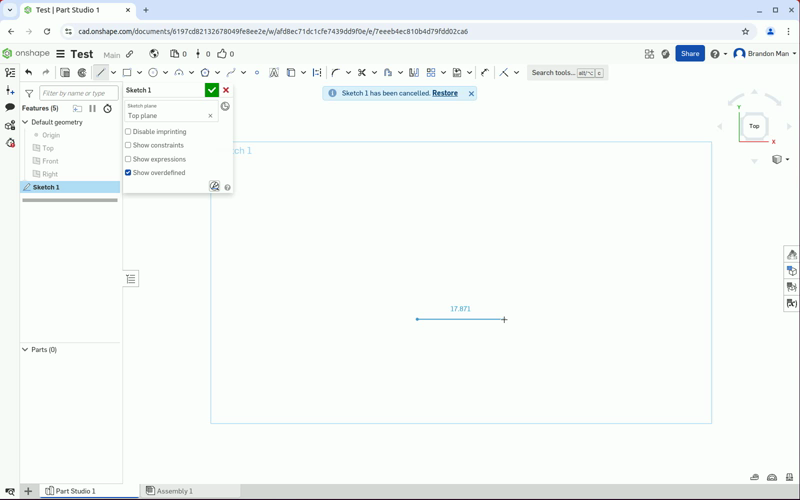
key_down(shift)
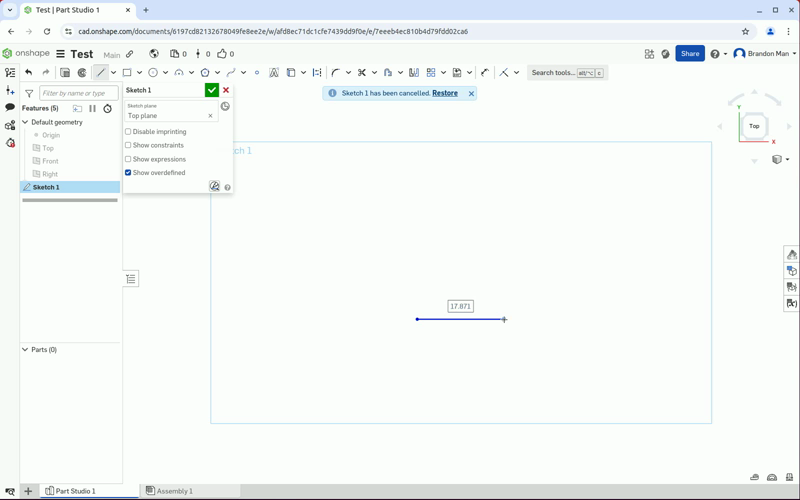
mouse_move(504, 245)
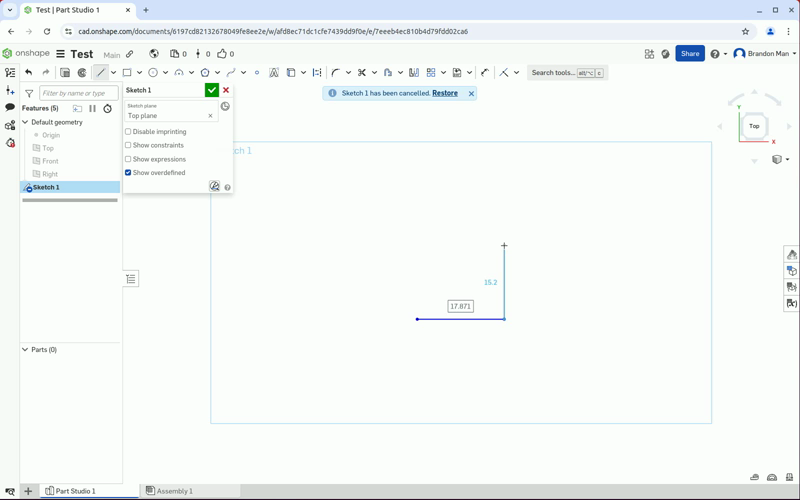
click(504, 245)
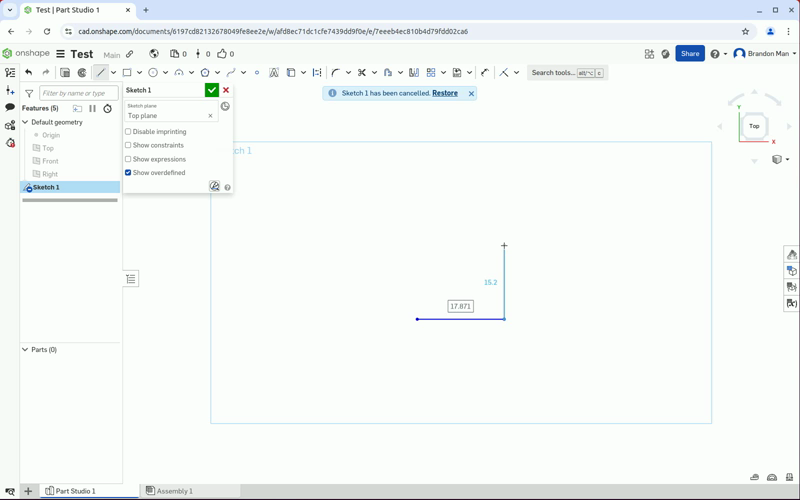
key_up(shift)
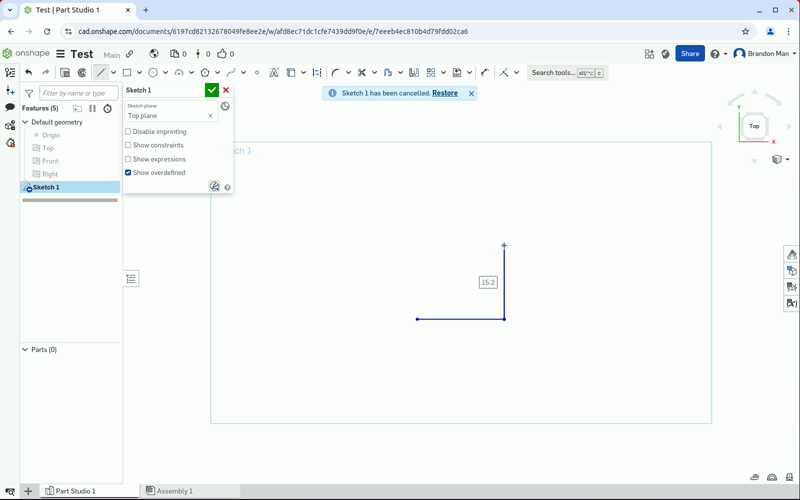
key_down(shift)
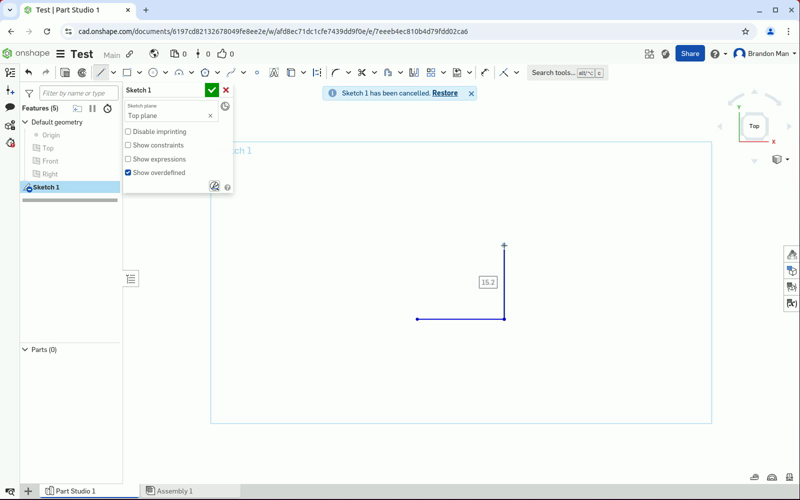
mouse_move(417, 245)
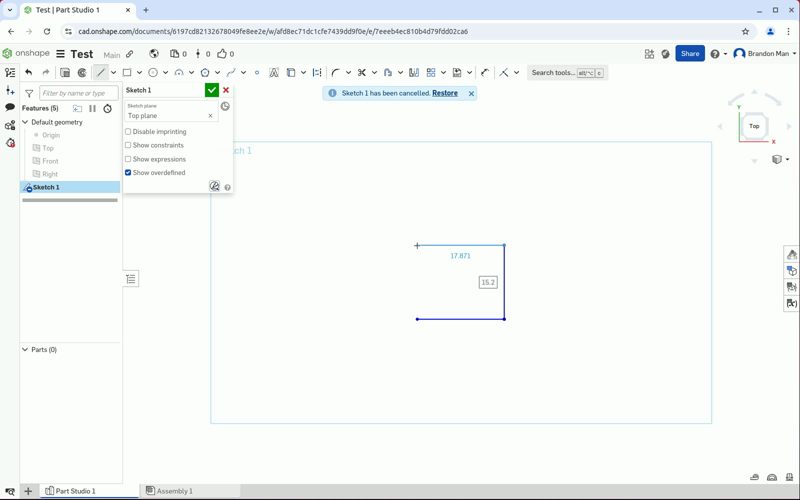
click(417, 245)
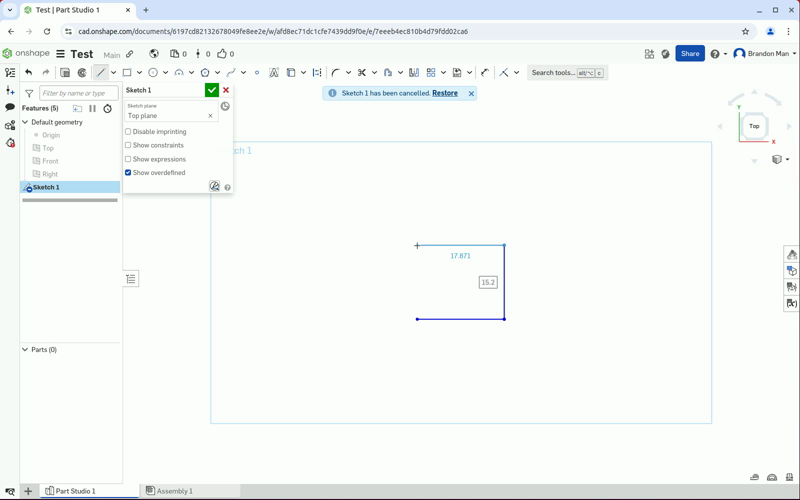
key_up(shift)
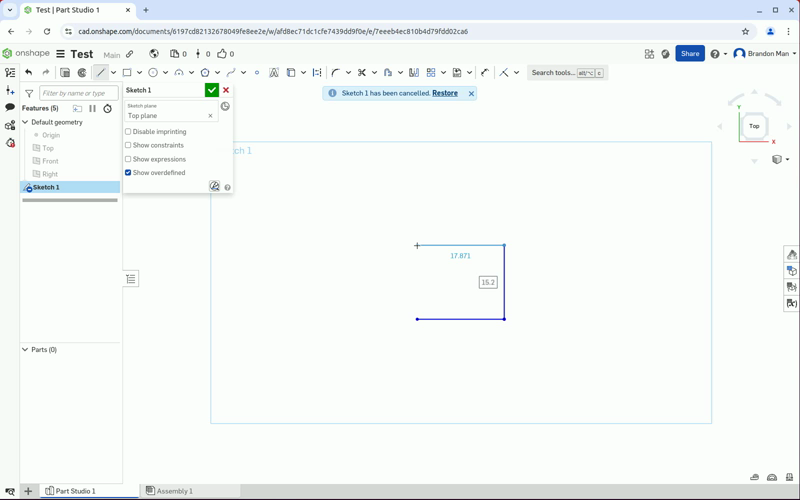
key_down(shift)
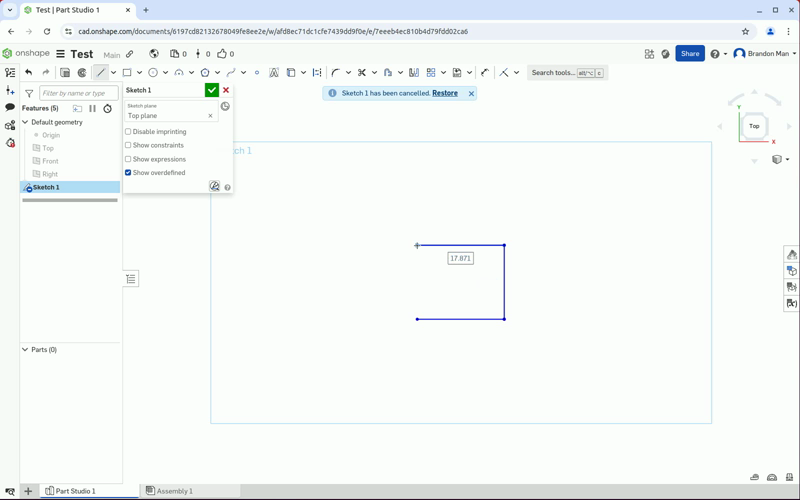
mouse_move(417, 319)
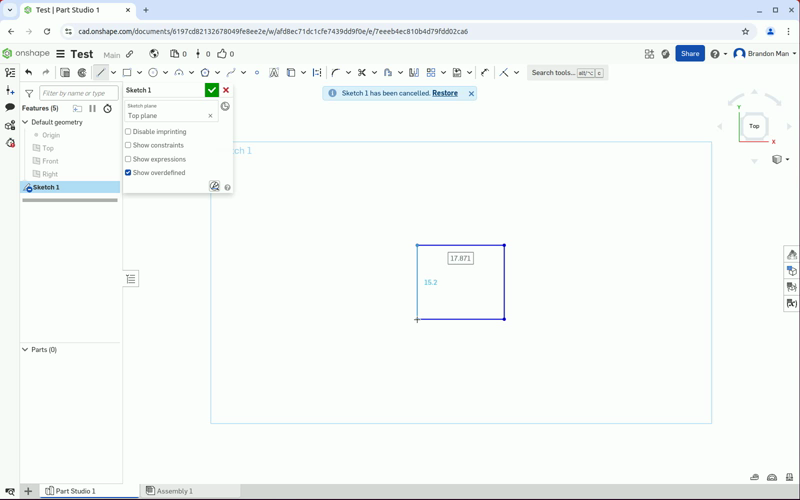
key_up(shift)
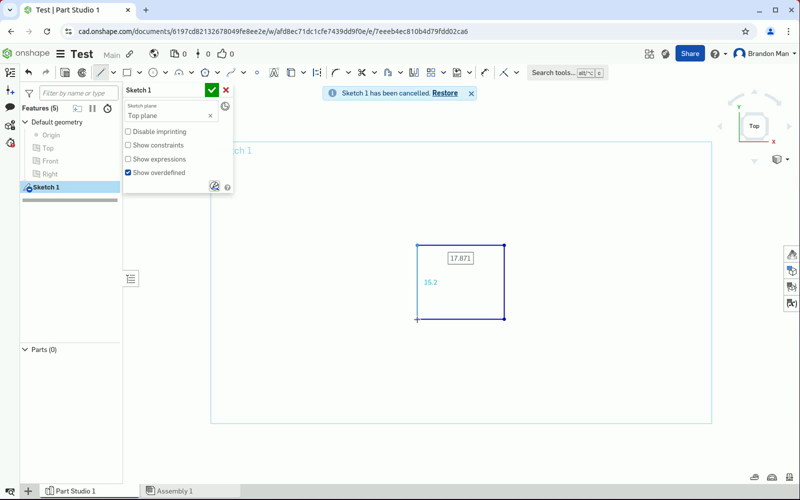
click(417, 319)
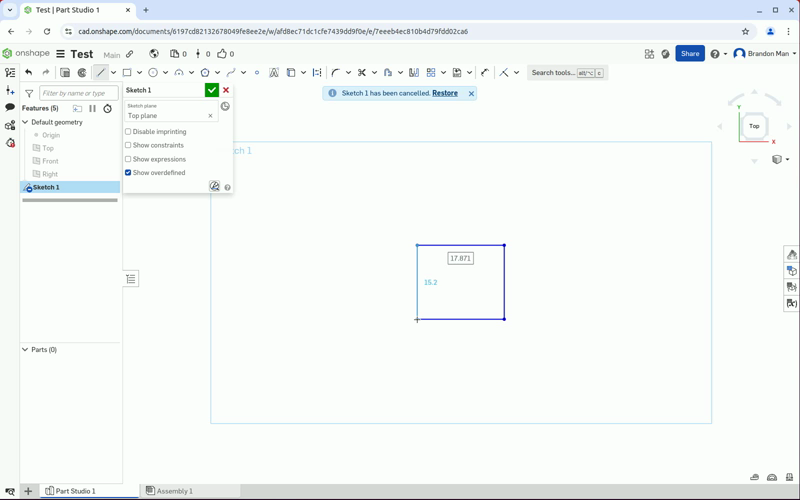
key(esc)
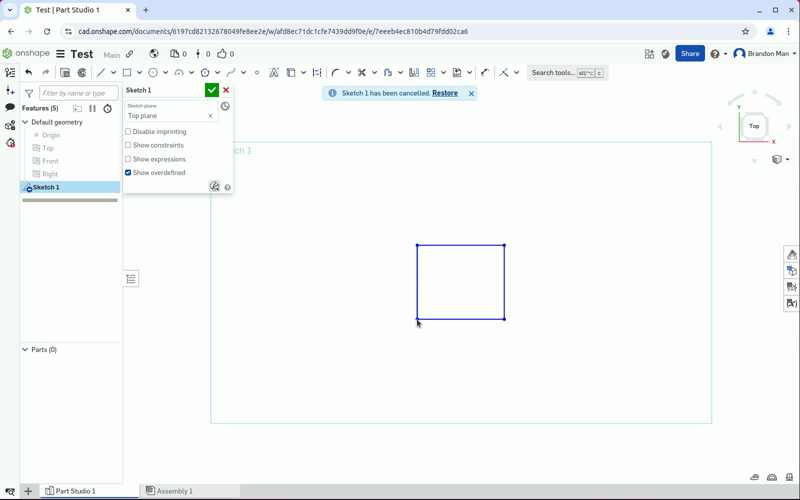
mouse_move(494, 285)
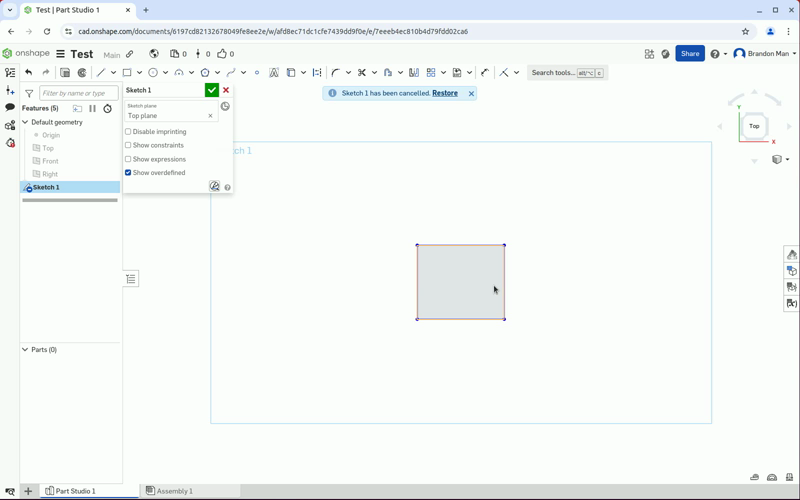
click(494, 285)
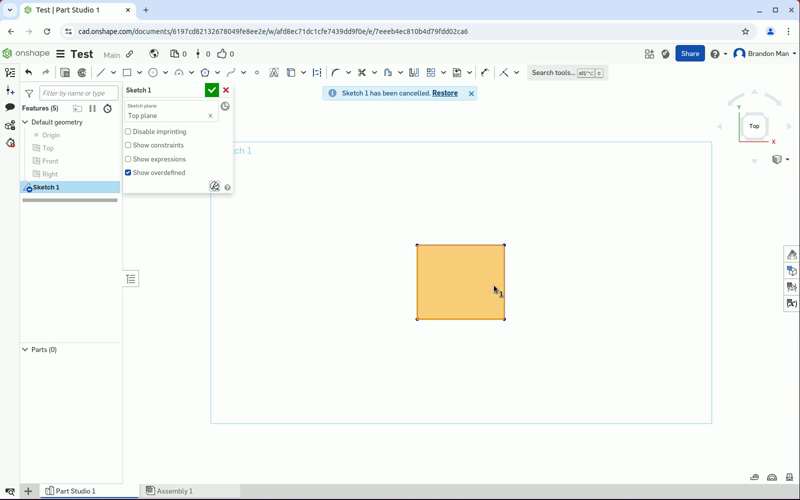
mouse_move(73, 352)
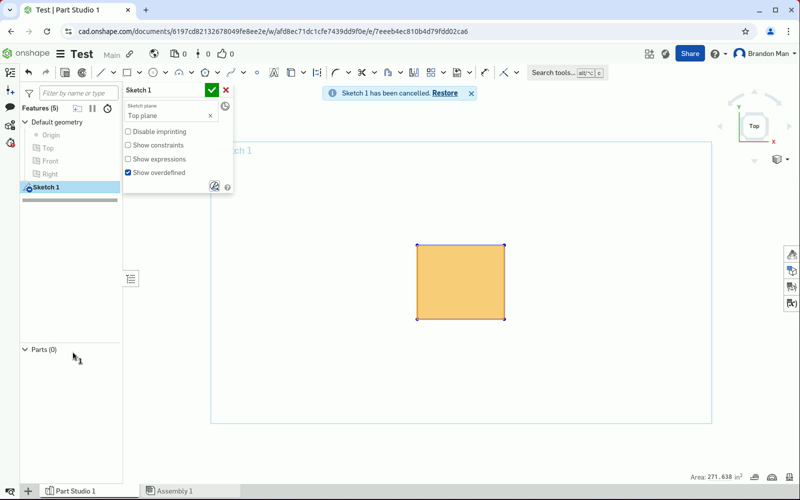
key(shift+y)
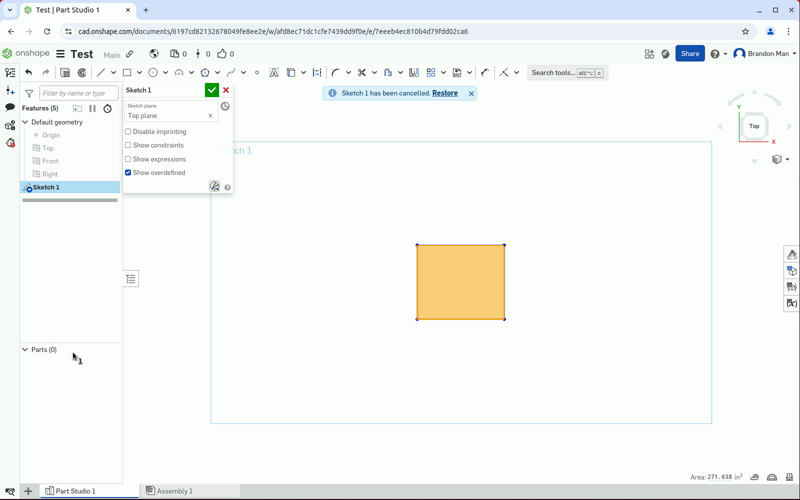
key(shift+e)
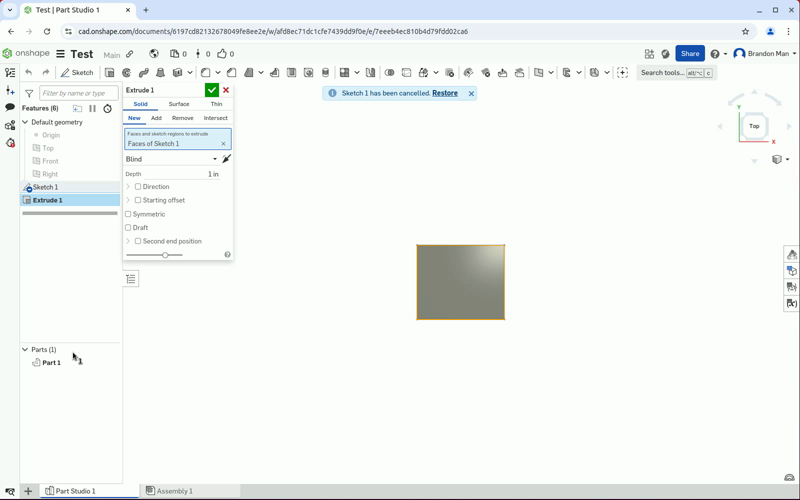
mouse_move(143, 106)
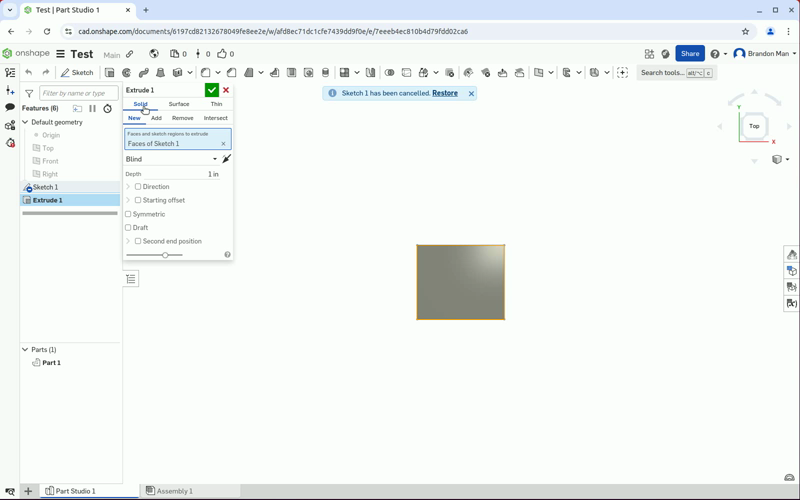
click(143, 106)
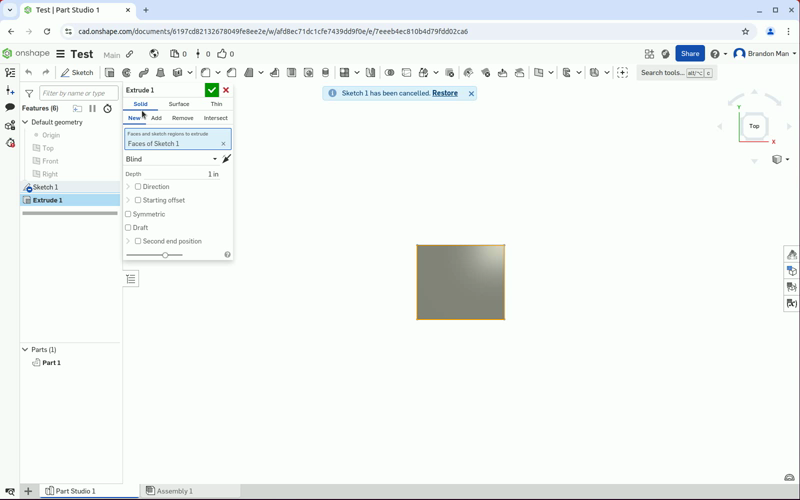
mouse_move(137, 120)
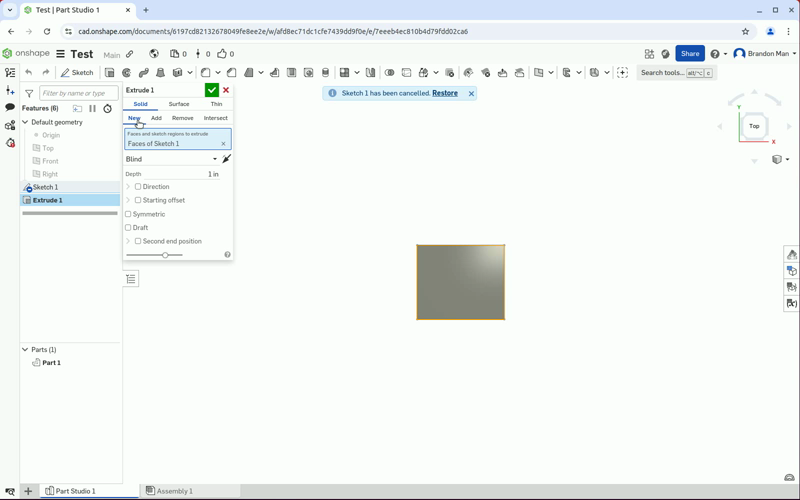
click(137, 120)
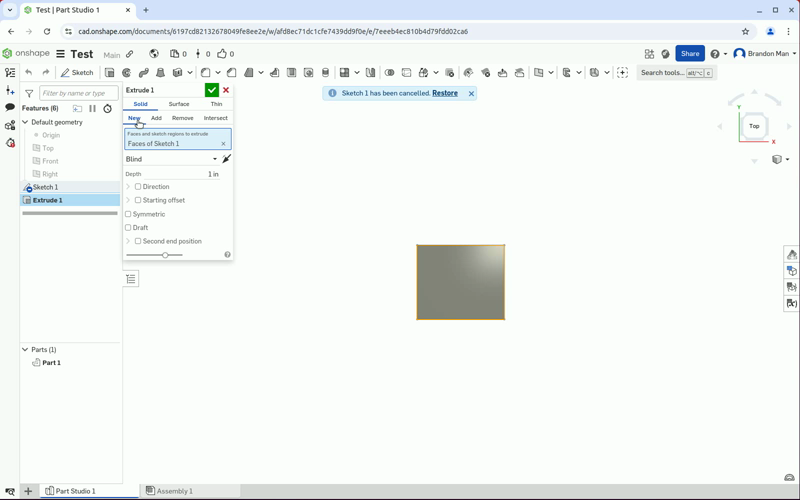
key(tab, 4)
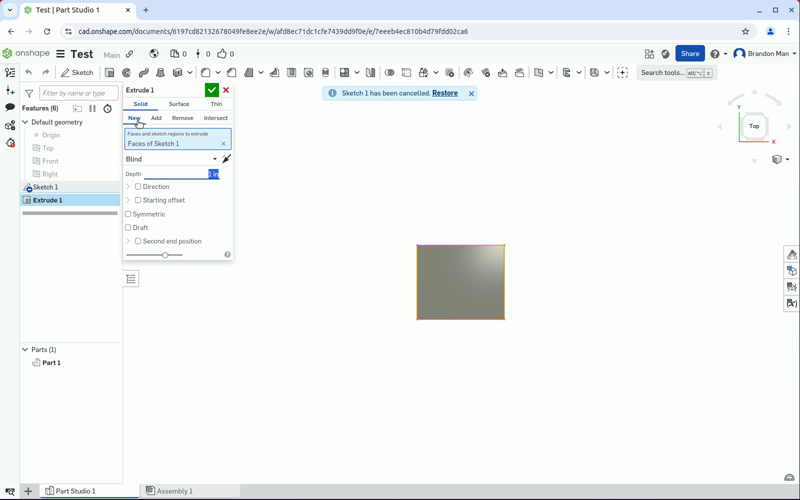
text(23.108)
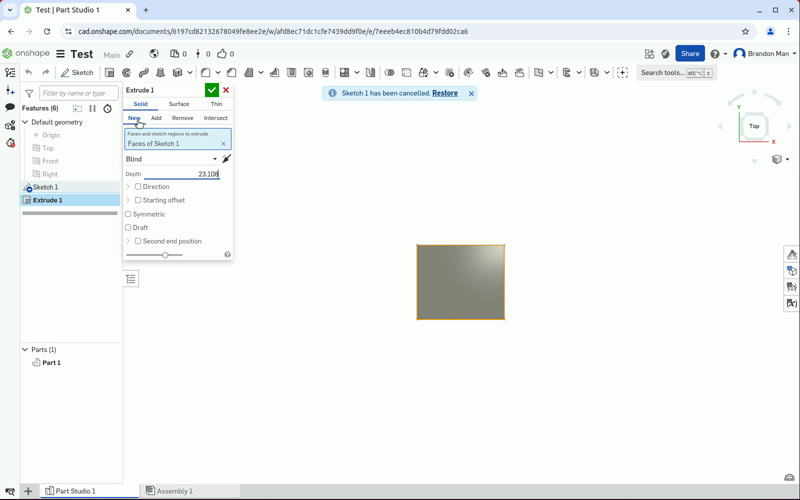
key(enter)
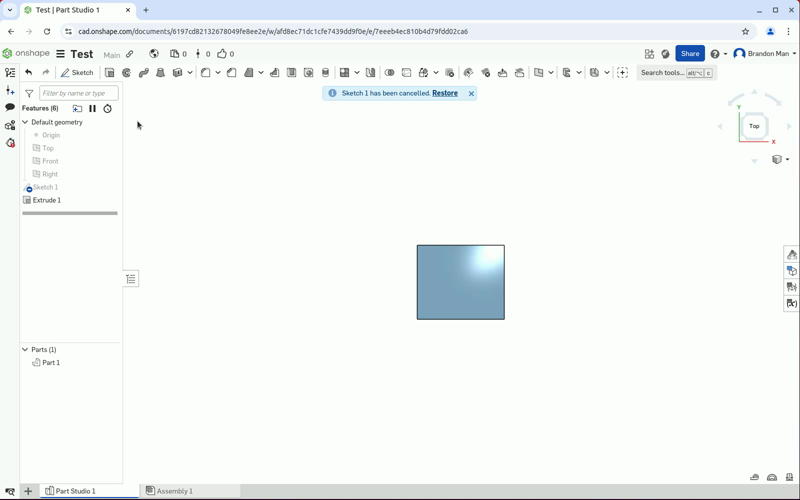
key(shift+h)
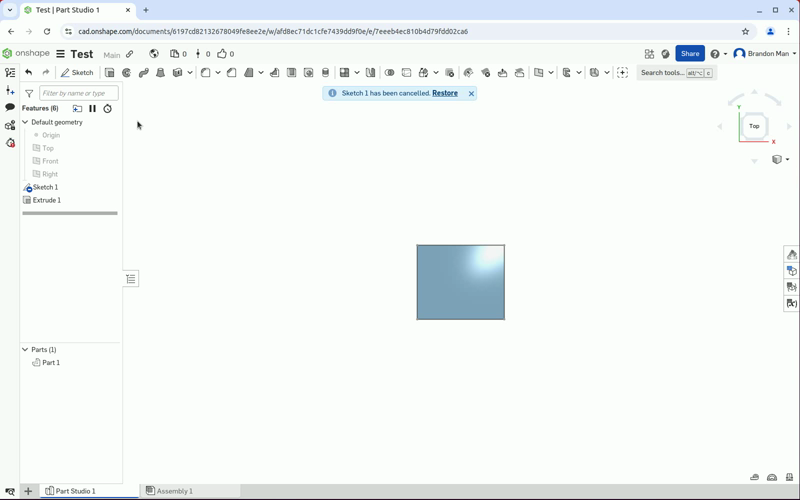
key(shift+h)
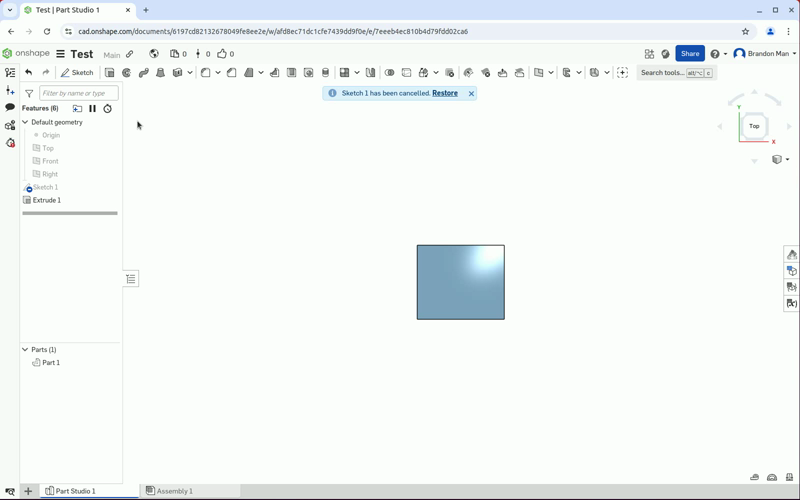
mouse_move(73, 189)
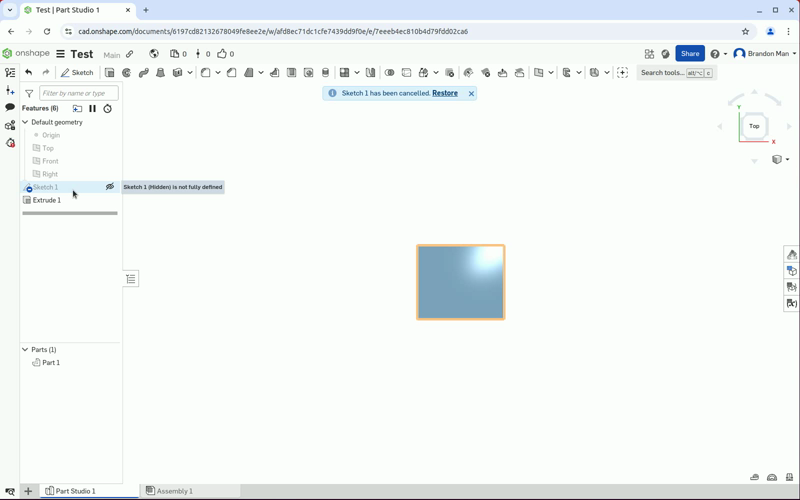
click(73, 189)
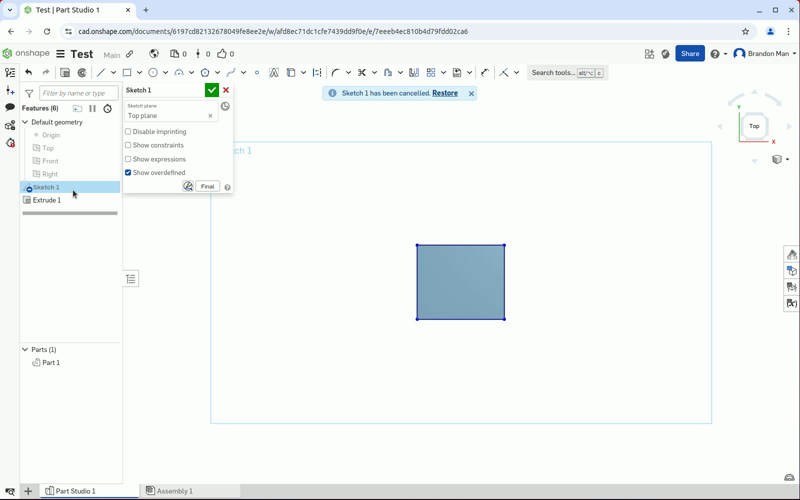
mouse_move(229, 92)
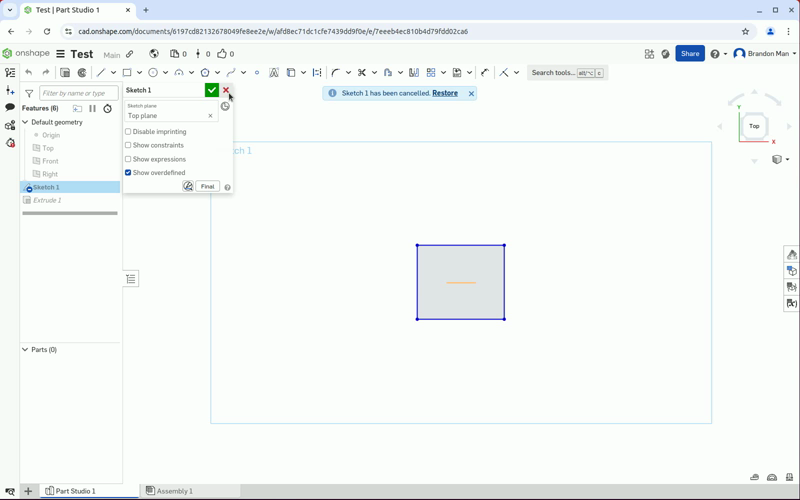
click(229, 92)
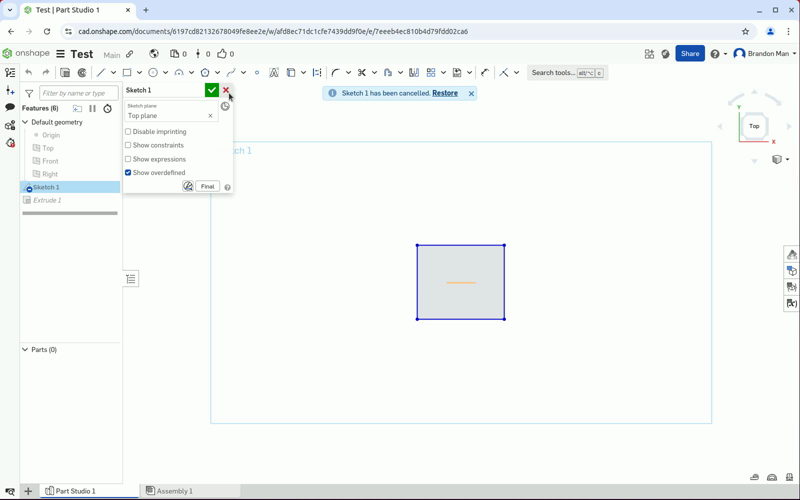
key(shift+s)
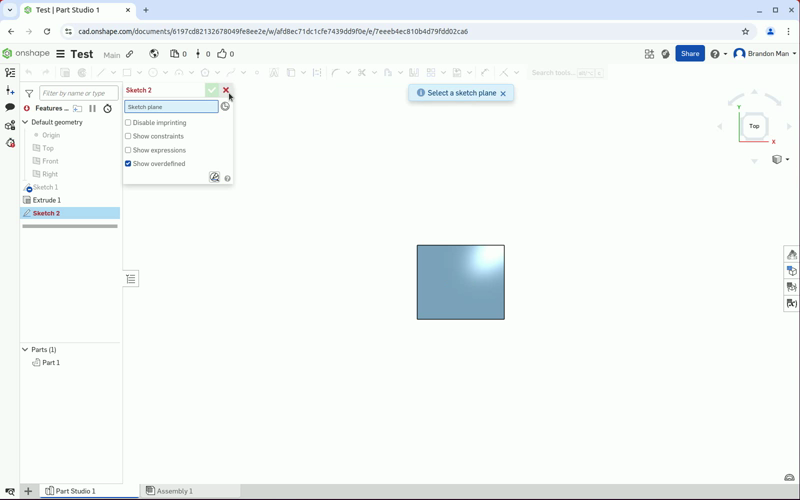
mouse_move(73, 150)
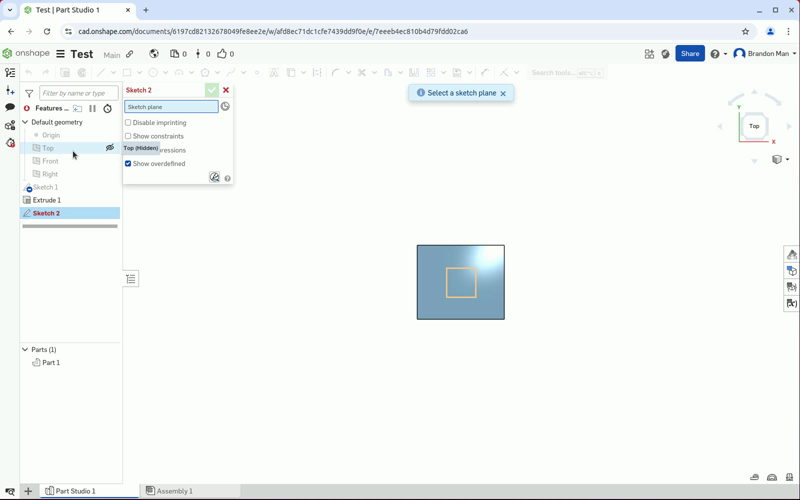
click(73, 150)
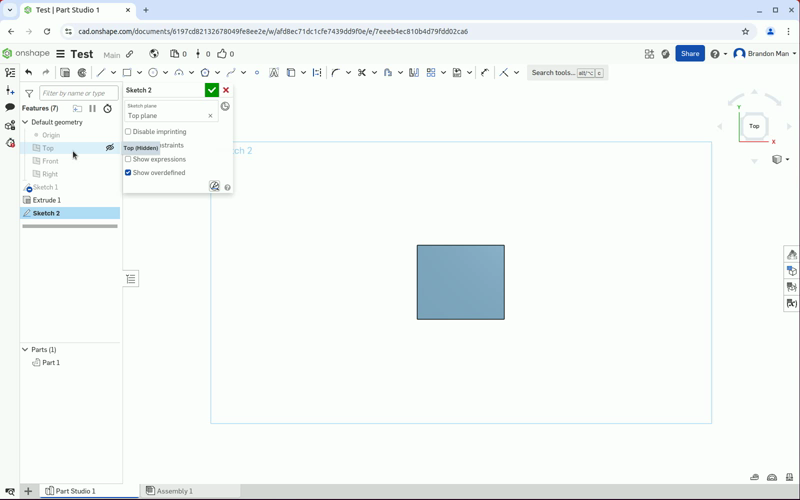
mouse_move(73, 352)
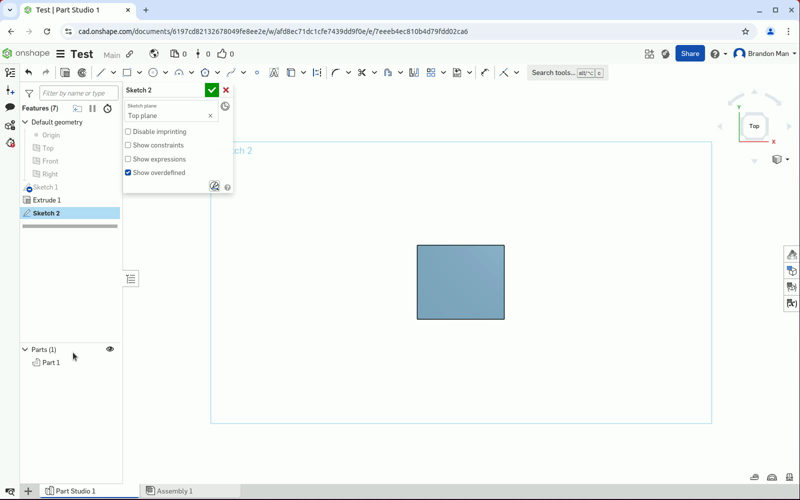
key(y)
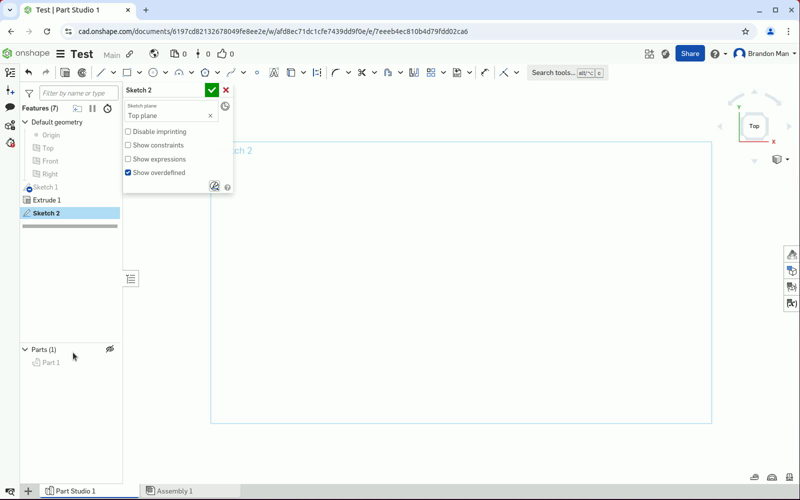
key(l)
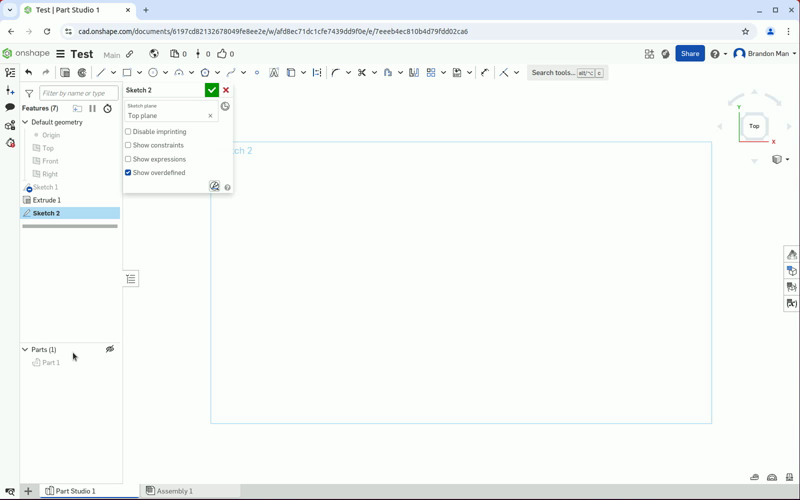
key_down(shift)
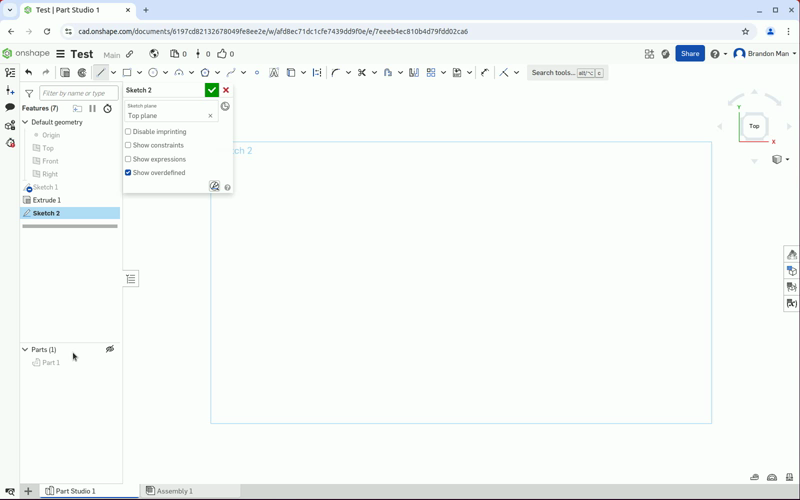
mouse_move(422, 315)
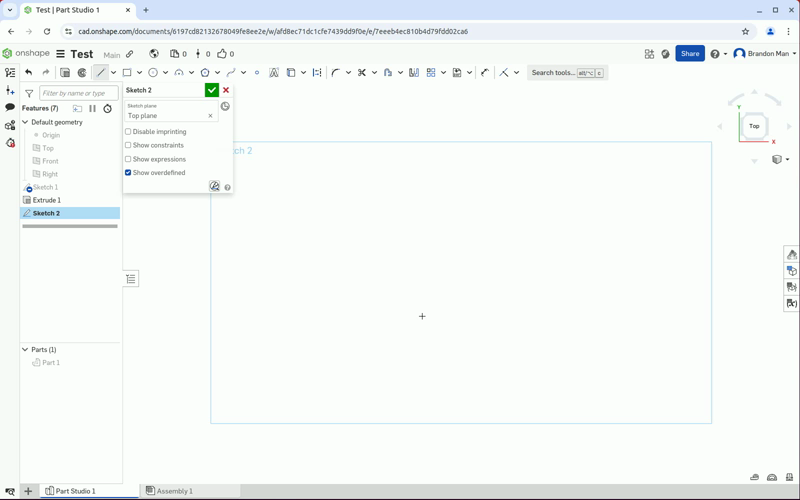
click(422, 315)
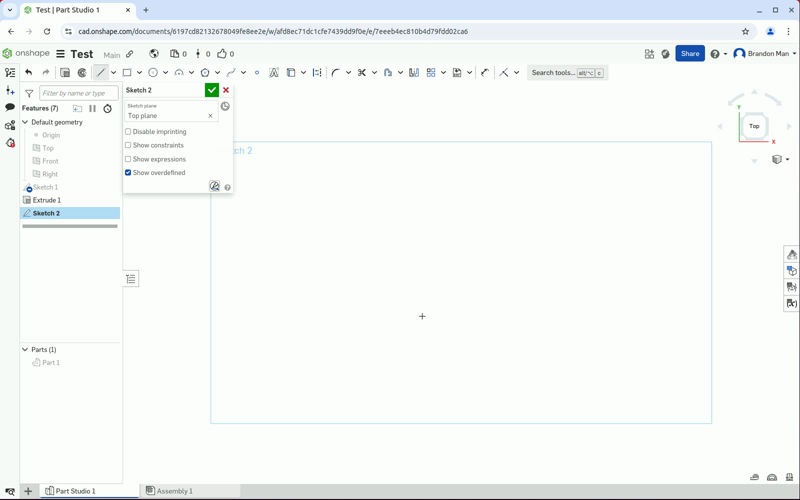
key_up(shift)
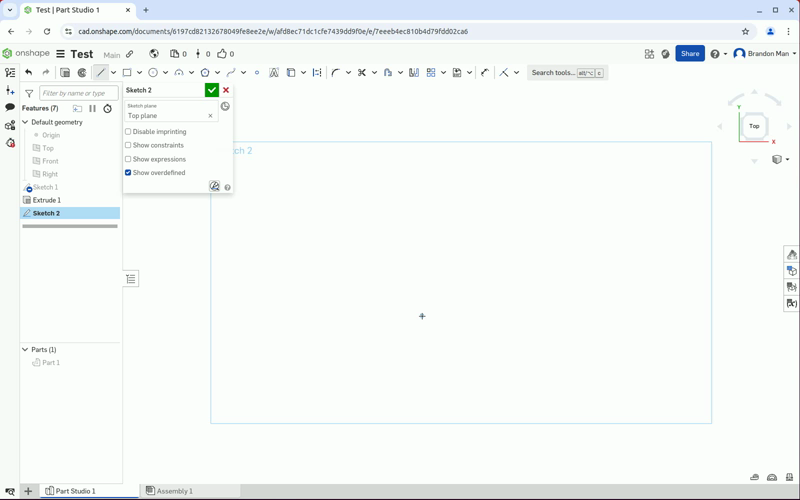
key_down(shift)
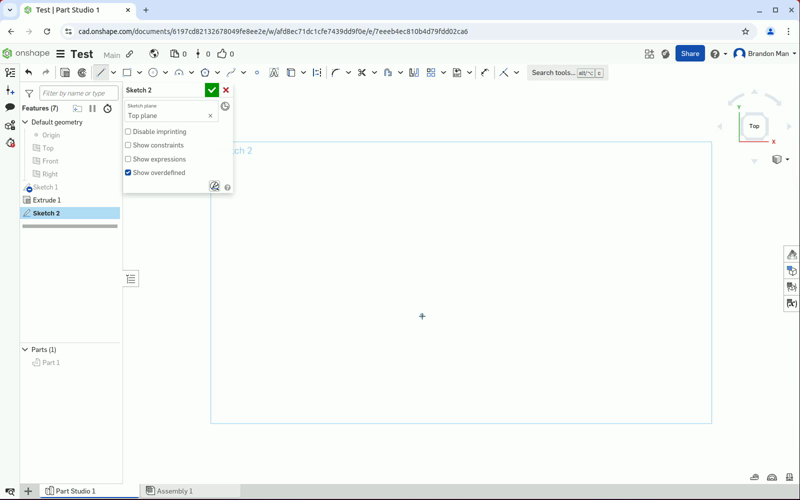
mouse_move(501, 315)
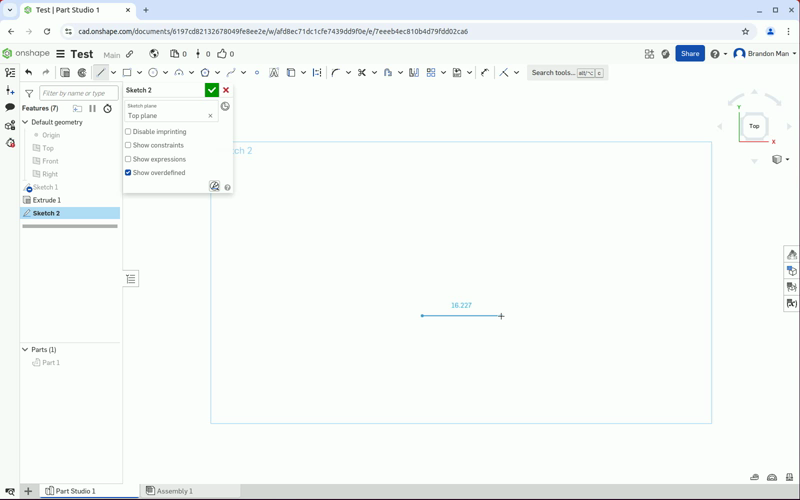
click(501, 315)
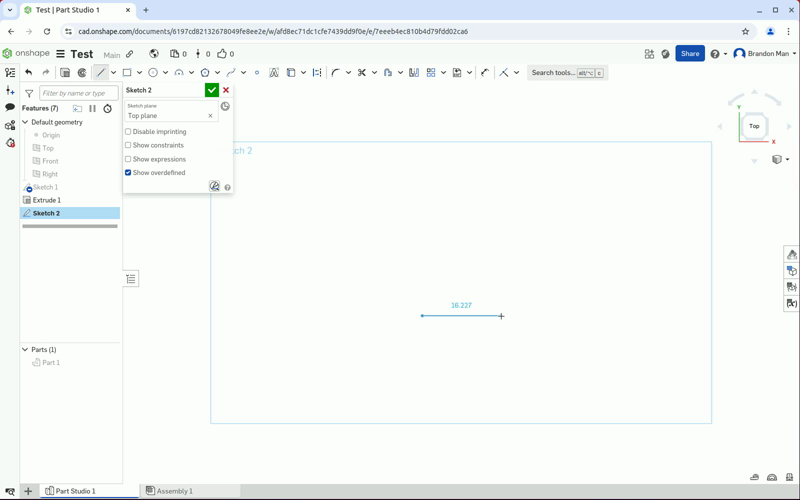
key_up(shift)
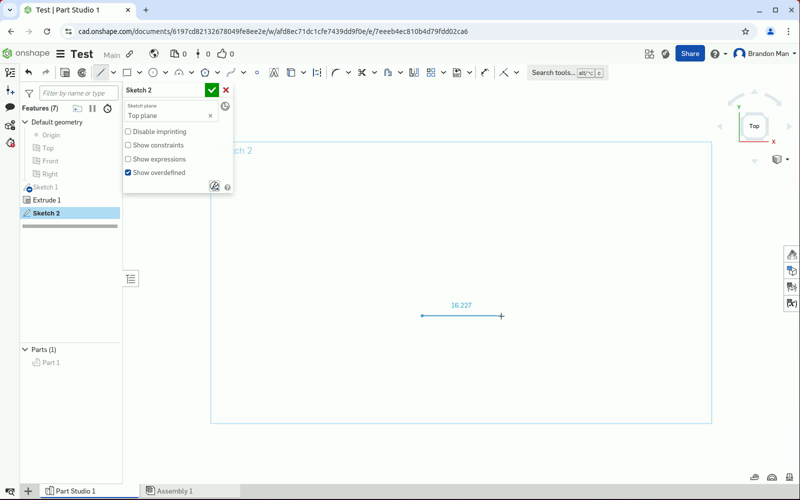
key_down(shift)
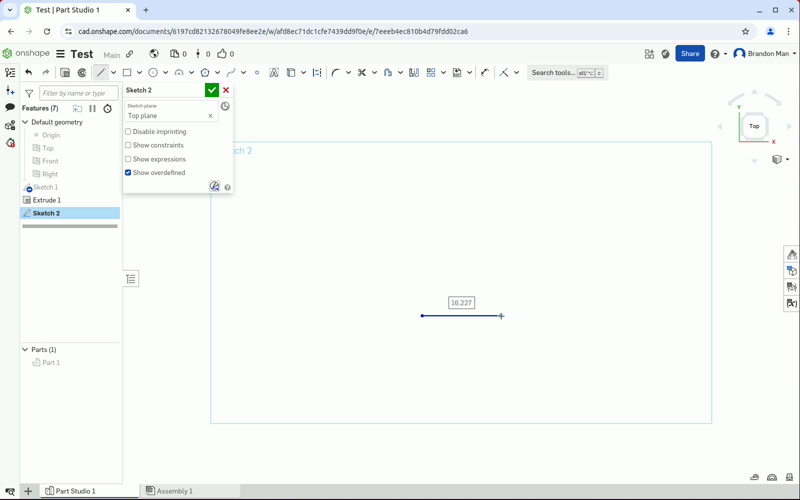
mouse_move(501, 250)
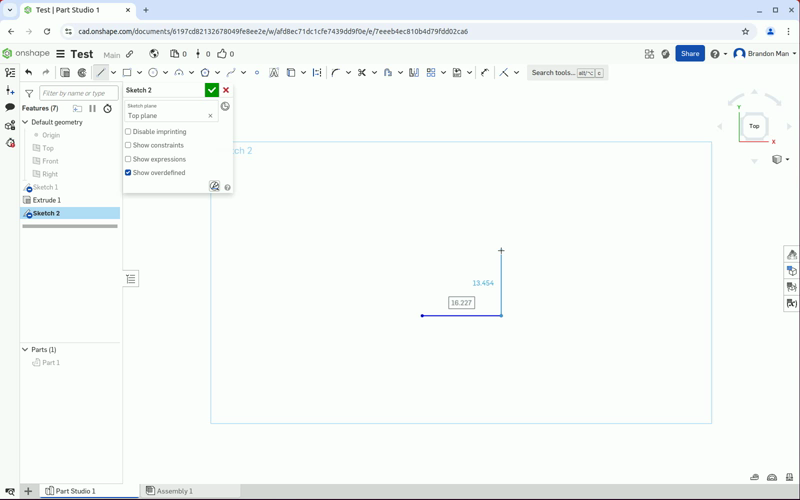
click(501, 250)
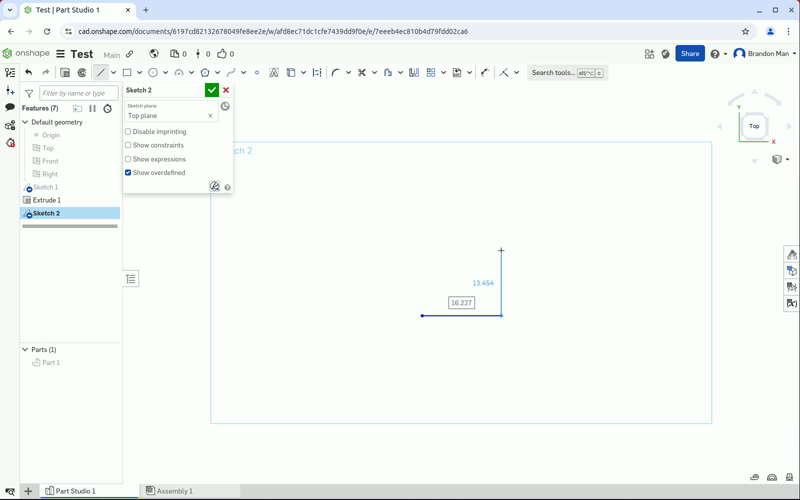
key_up(shift)
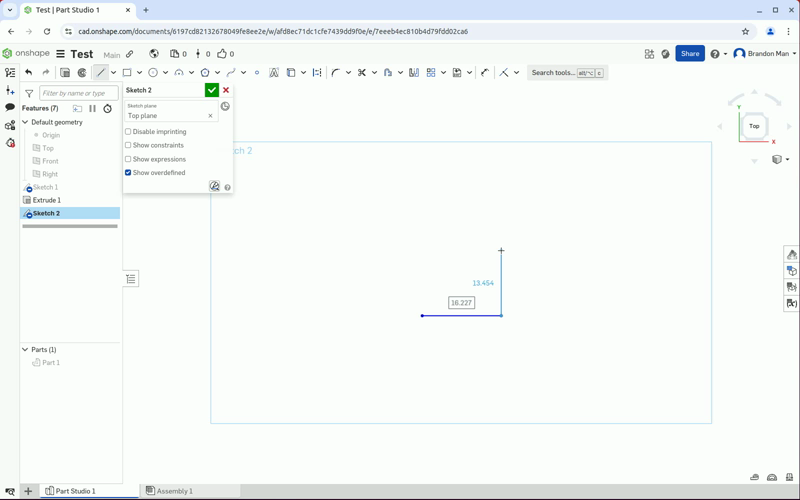
key_down(shift)
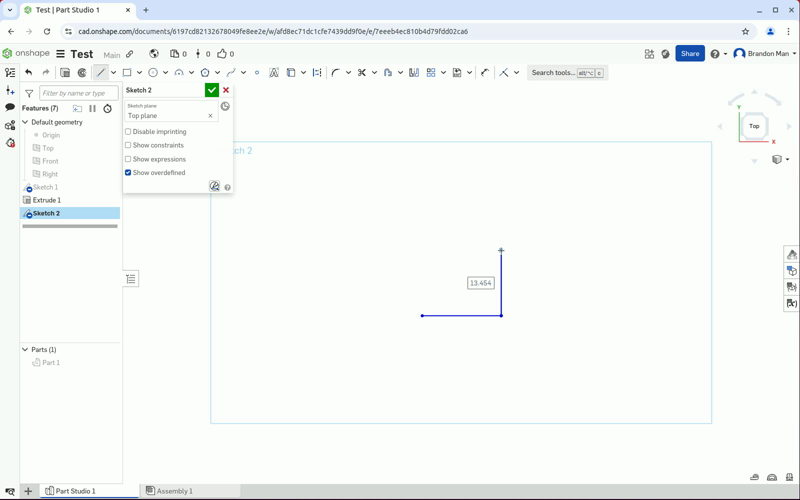
mouse_move(422, 250)
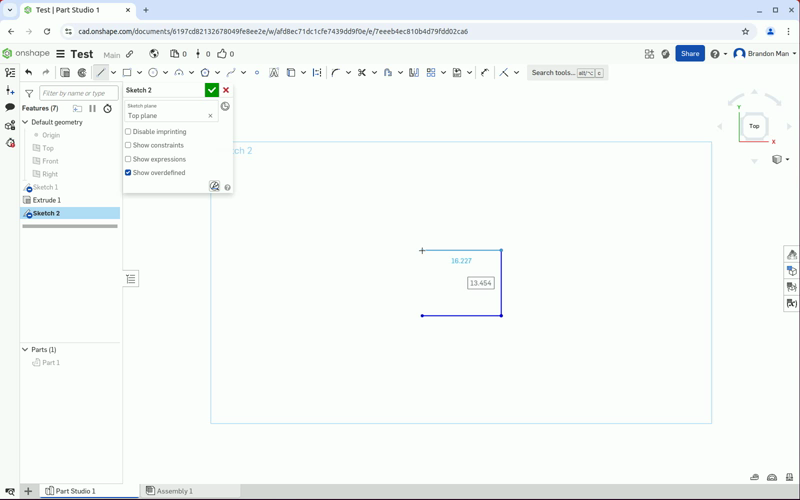
click(422, 250)
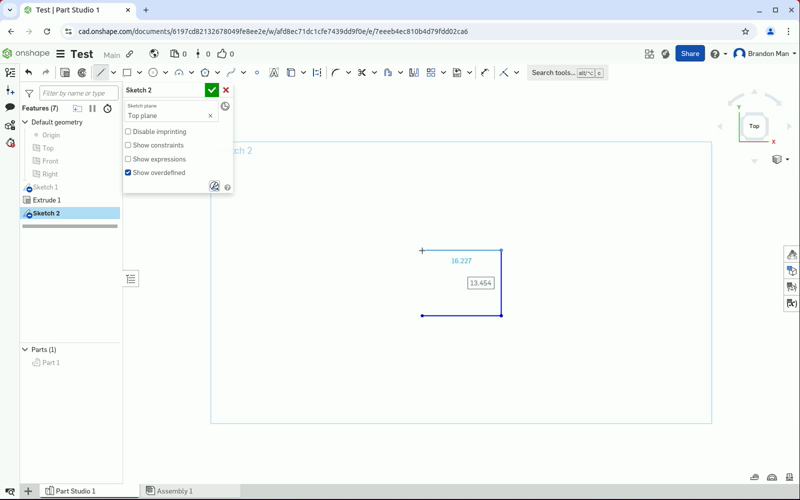
key_up(shift)
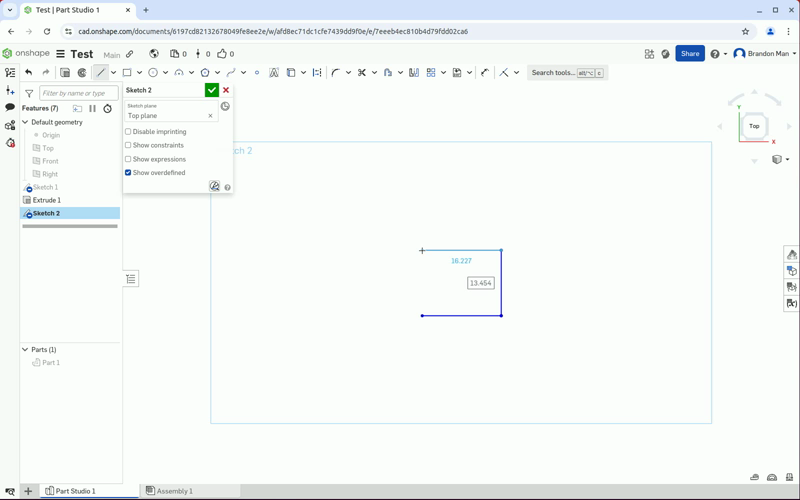
key_down(shift)
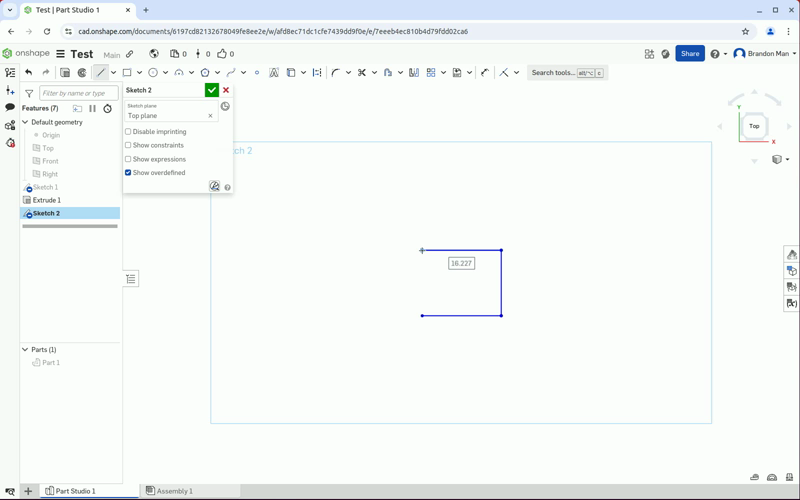
mouse_move(422, 315)
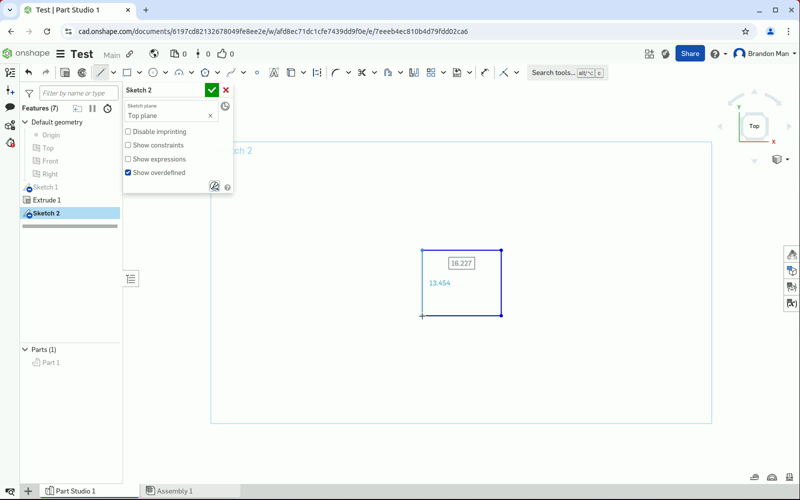
key_up(shift)
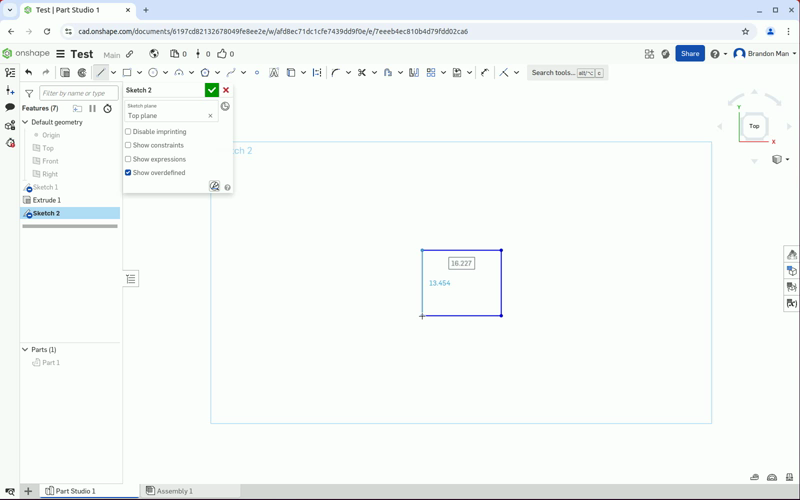
click(422, 315)
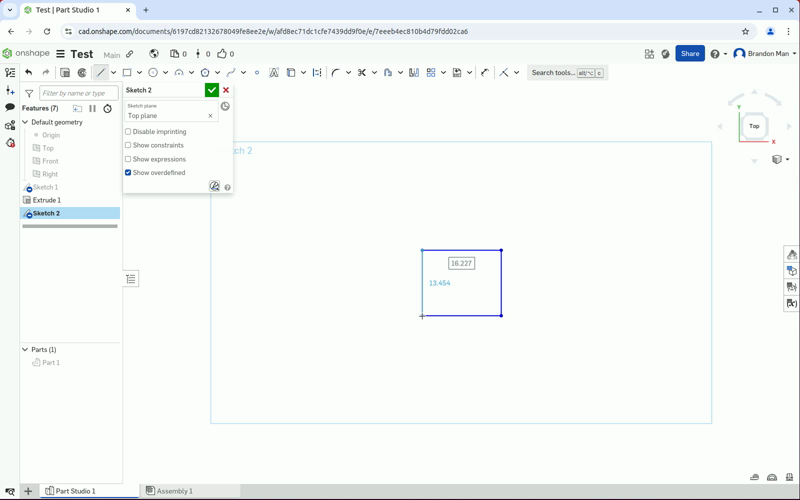
key(esc)
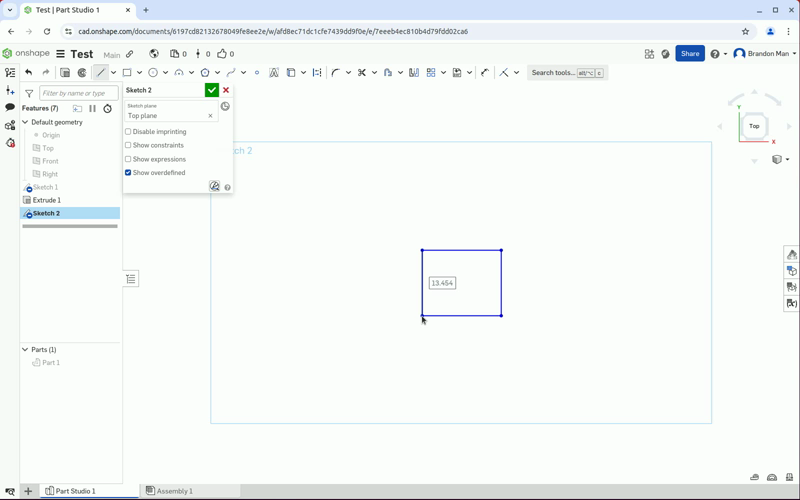
mouse_move(458, 259)
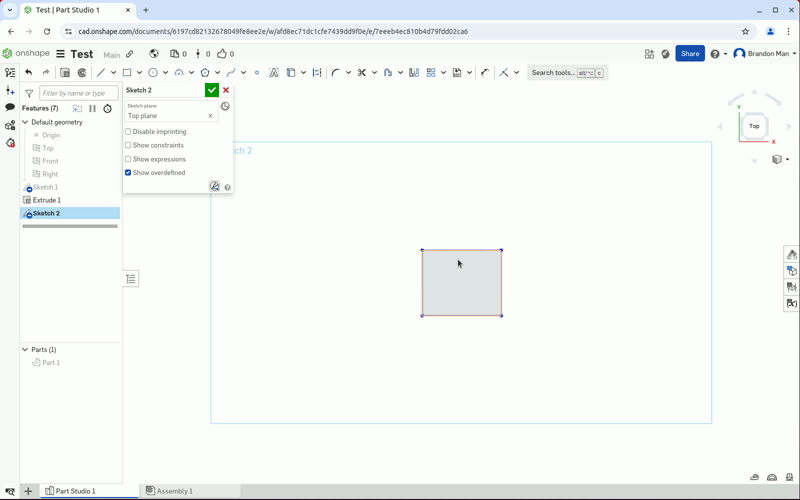
click(458, 259)
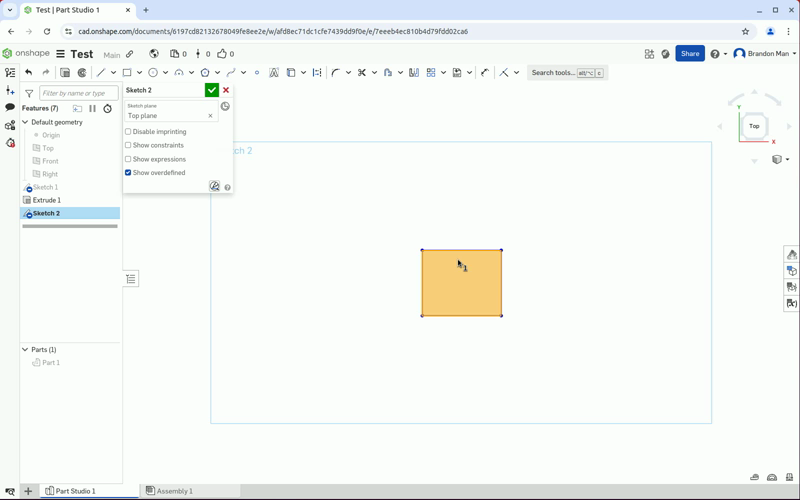
mouse_move(73, 352)
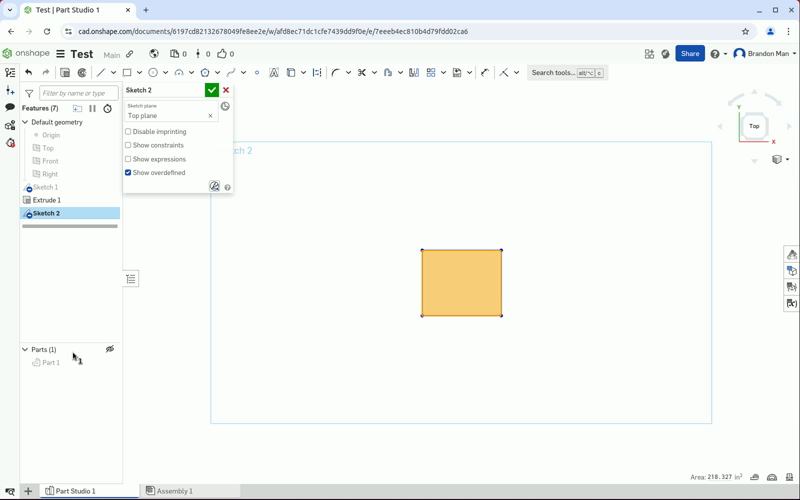
key(shift+y)
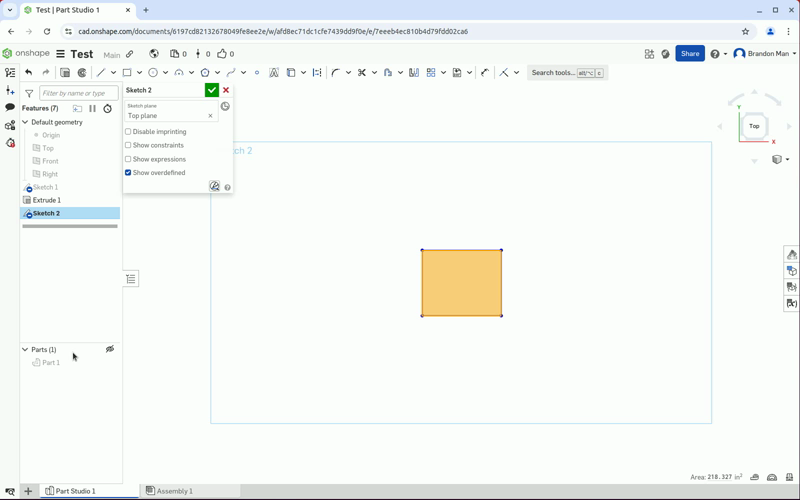
key(shift+e)
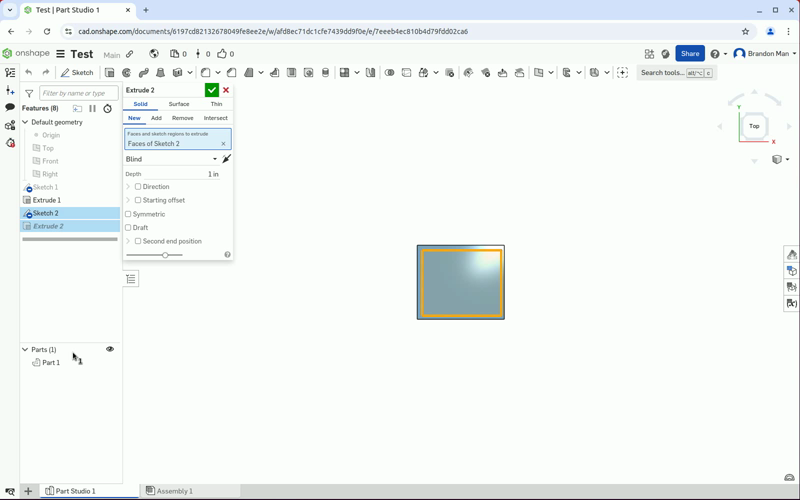
mouse_move(143, 106)
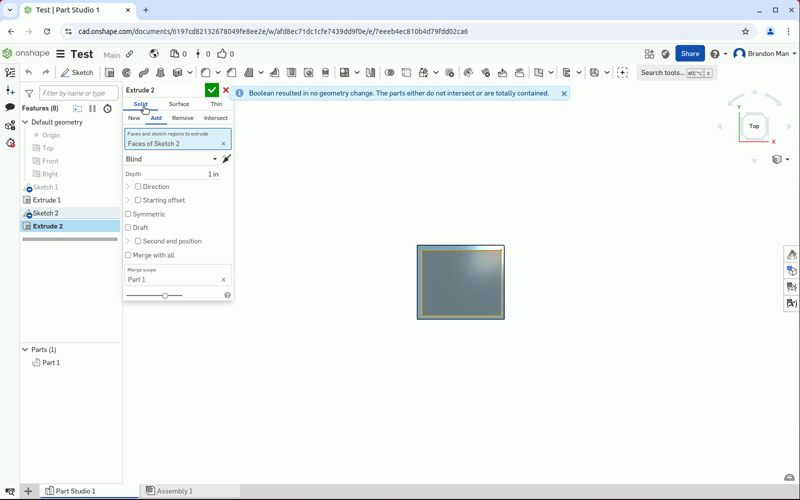
click(143, 106)
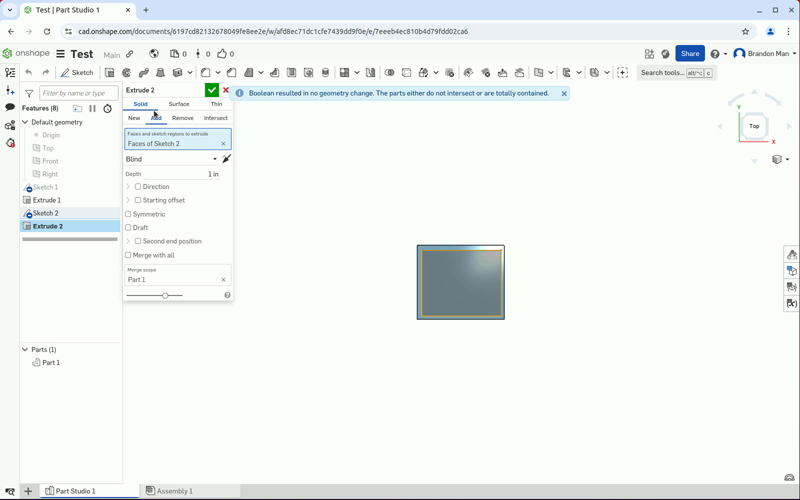
mouse_move(186, 120)
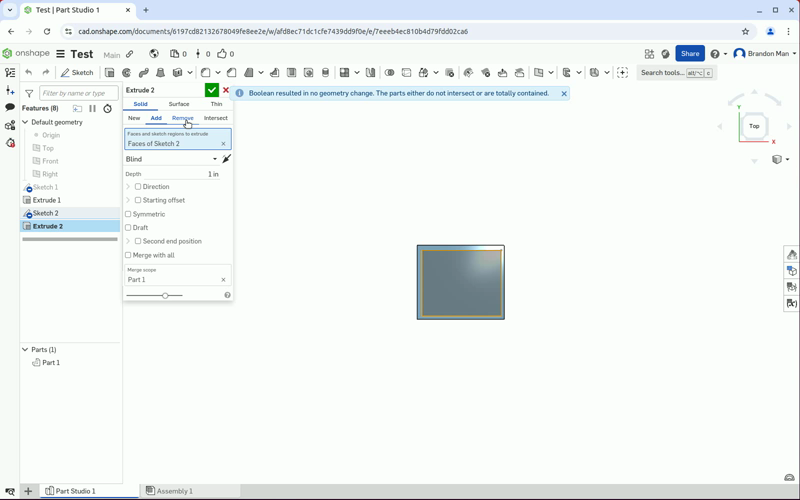
click(186, 120)
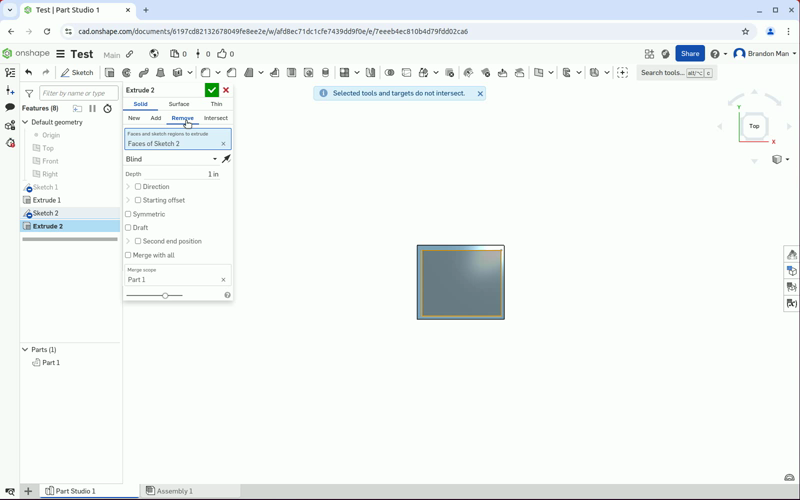
key(tab, 4)
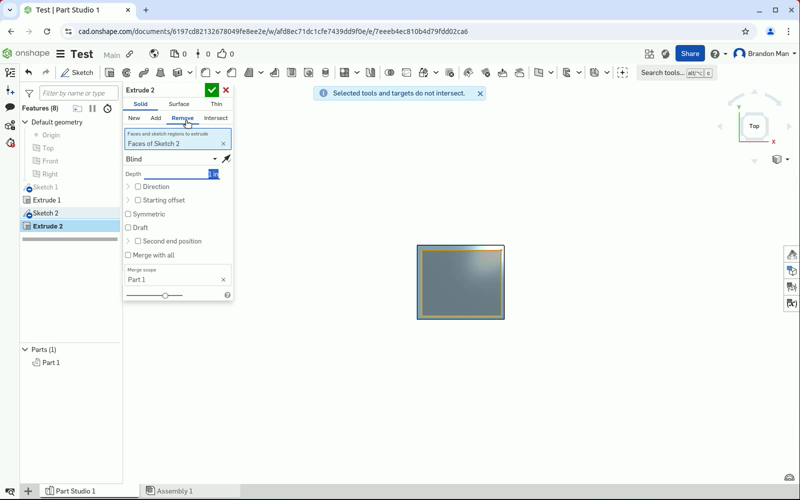
text(-22.386)
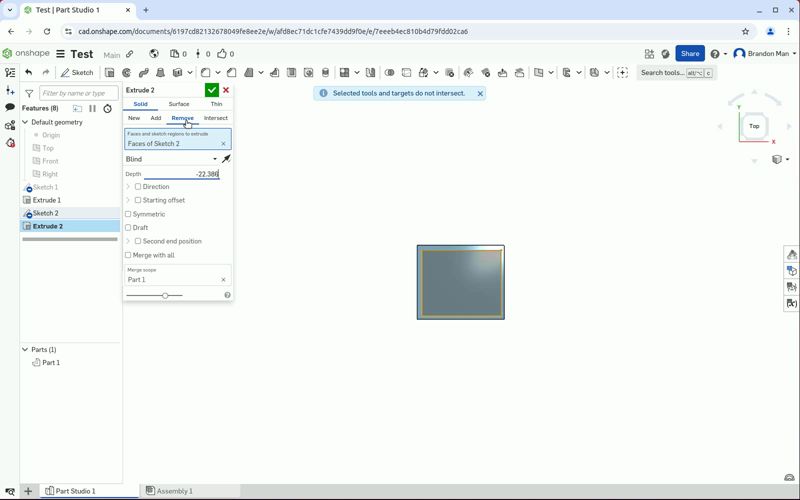
key(tab, 6)
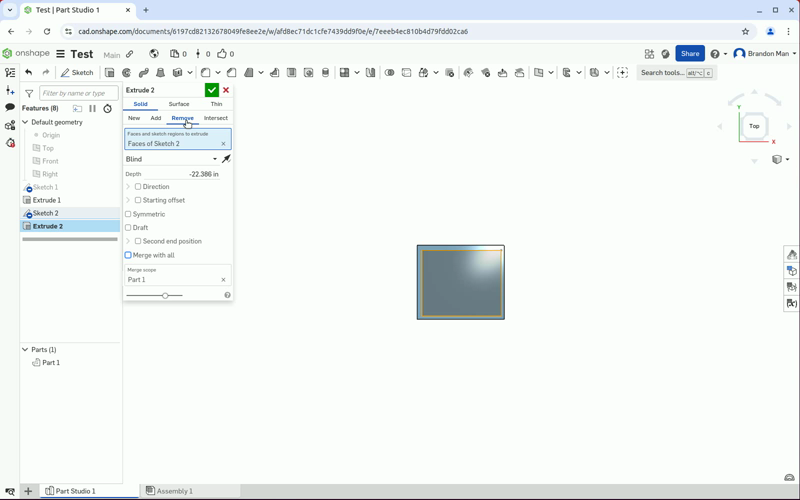
key(space)
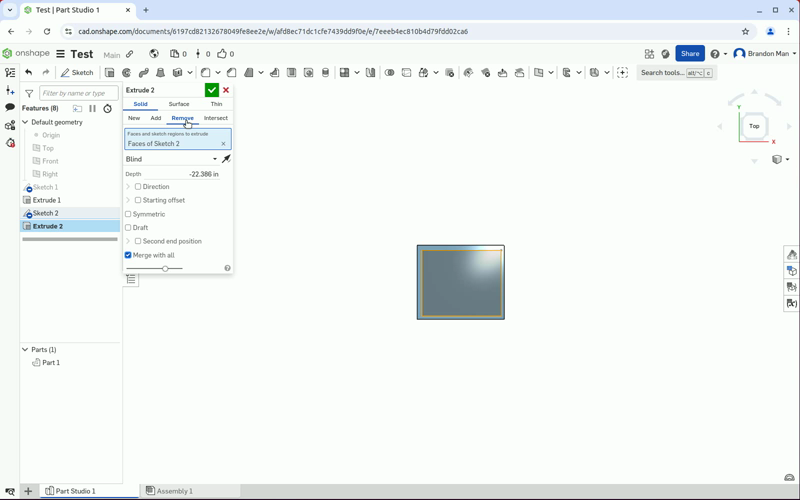
key(enter)
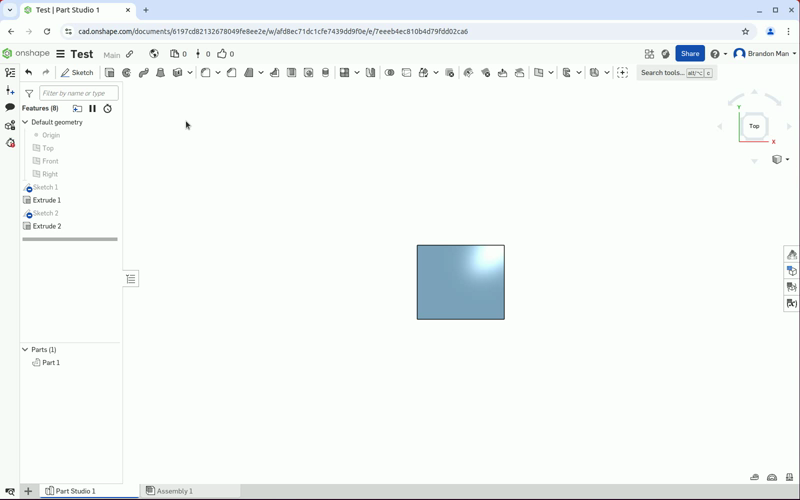
key(shift+h)
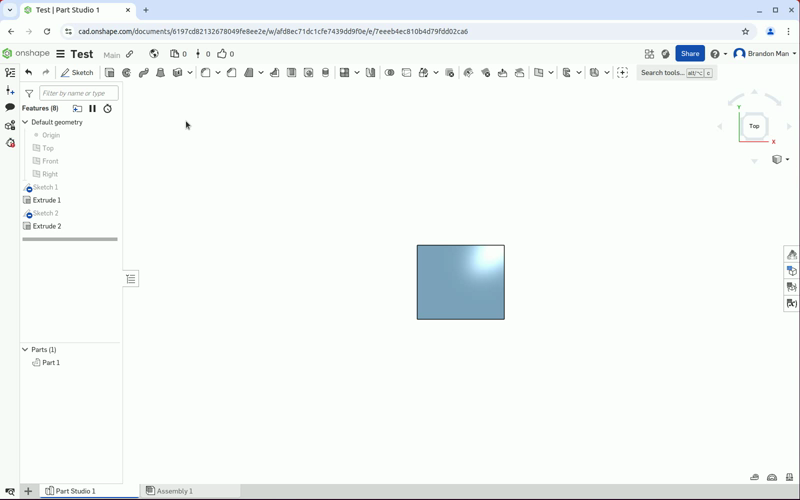
key(shift+h)
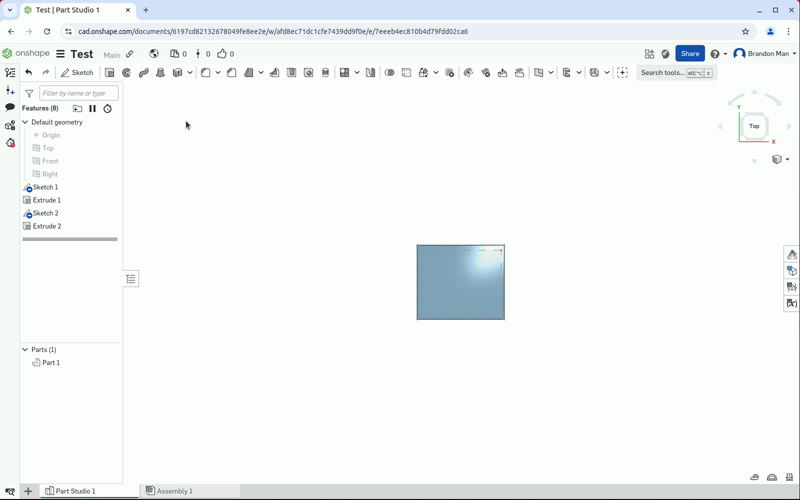
key(shift+7)
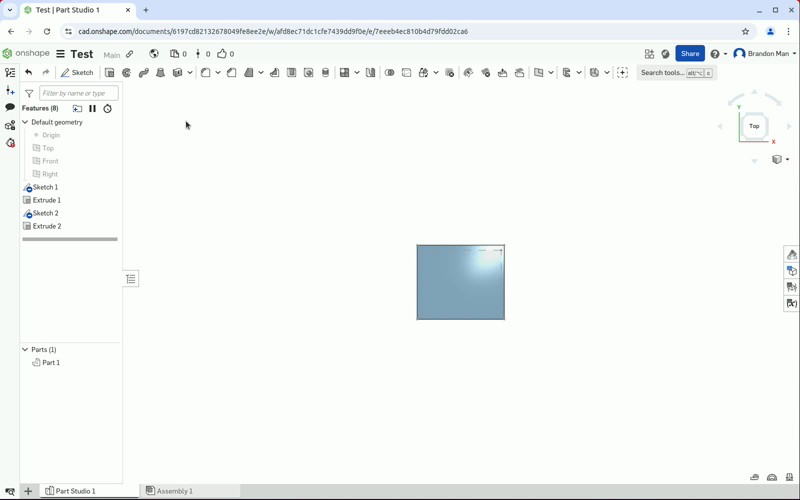
key(up, 3)
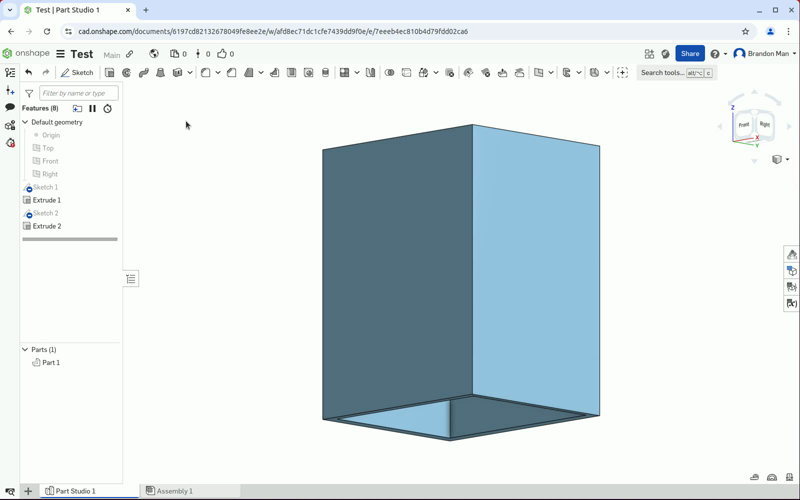
key(left, 3)
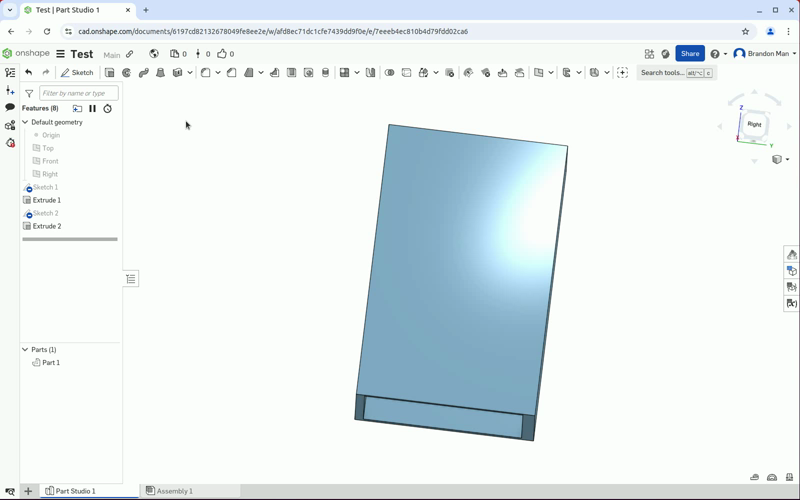
key(right, 3)
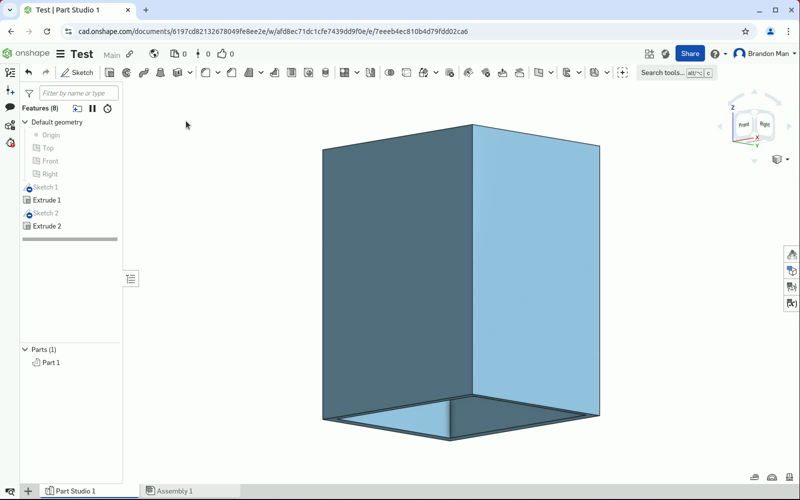
key(down, 3)
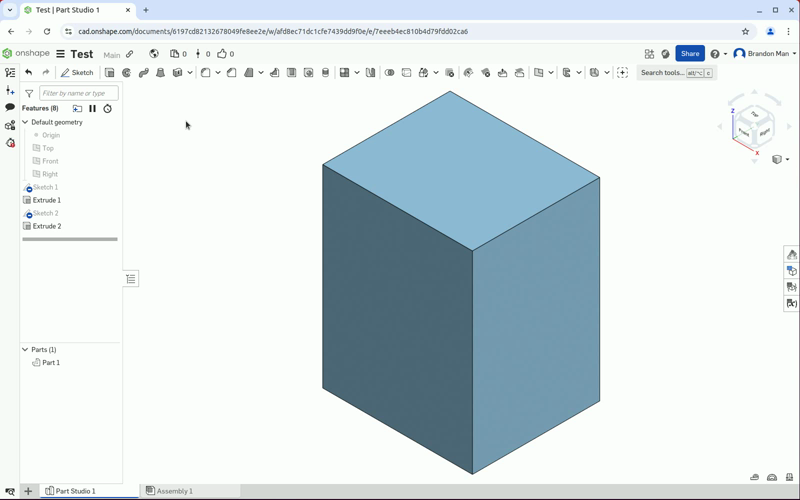
mouse_move(73, 189)
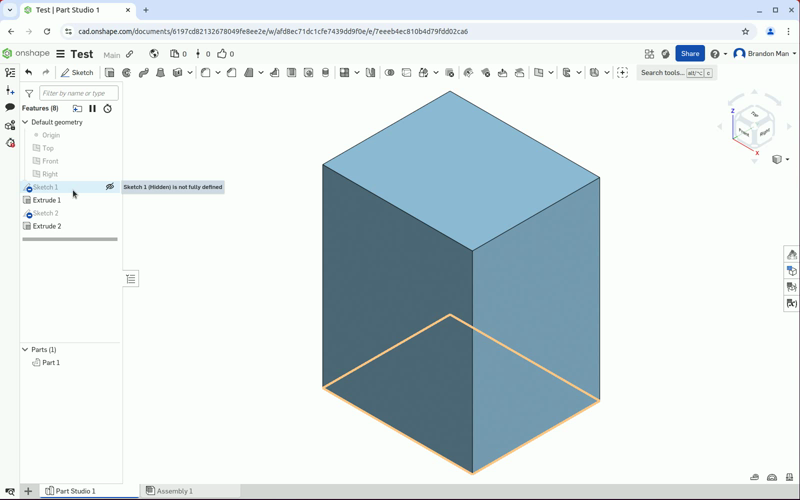
click(73, 189)